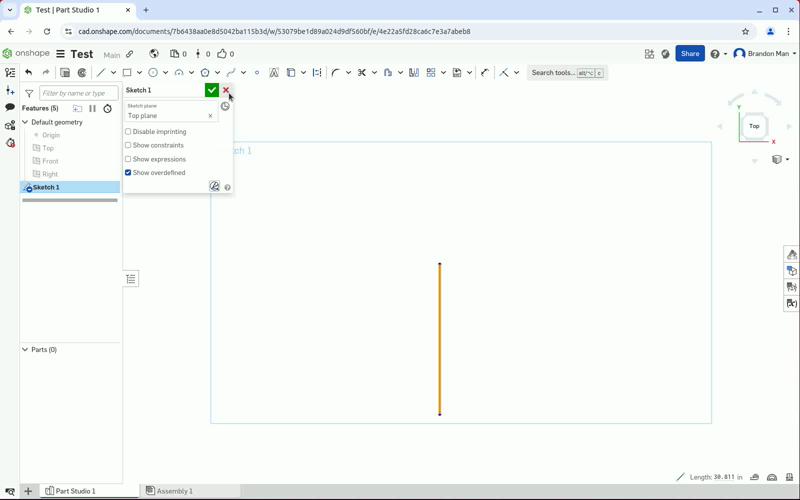
key(shift+h)
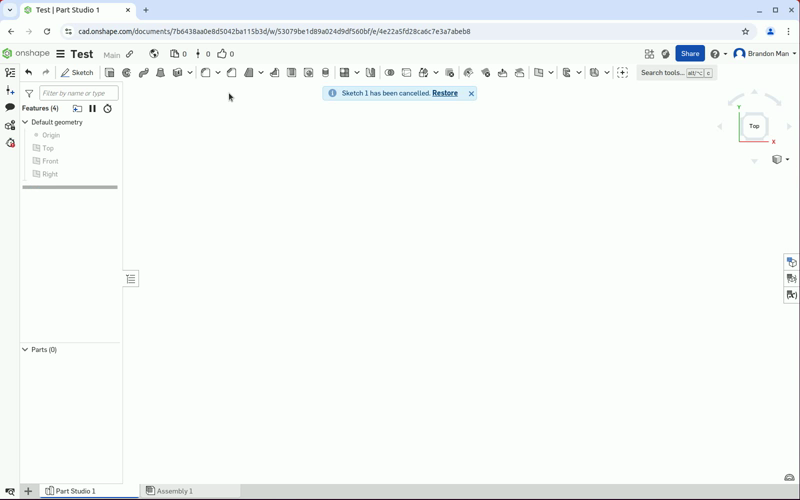
mouse_move(73, 352)
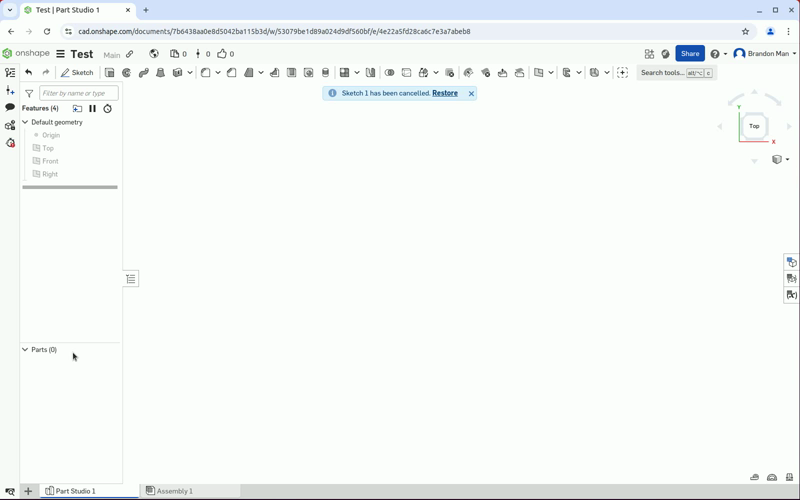
key(y)
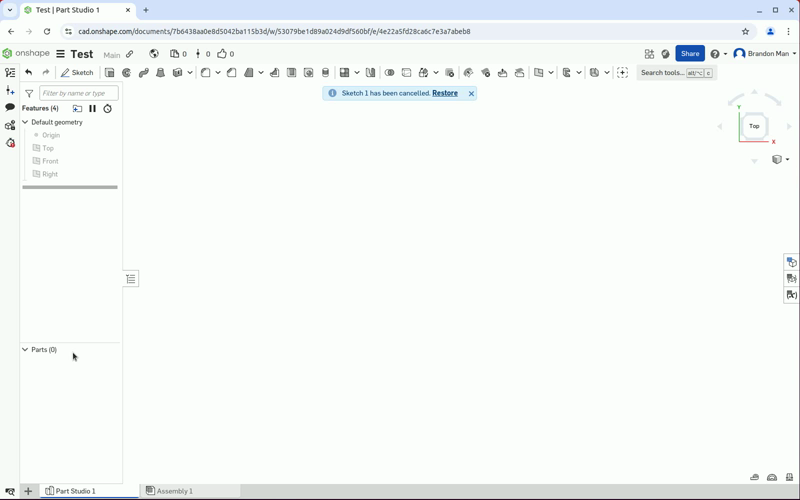
key(shift+p)
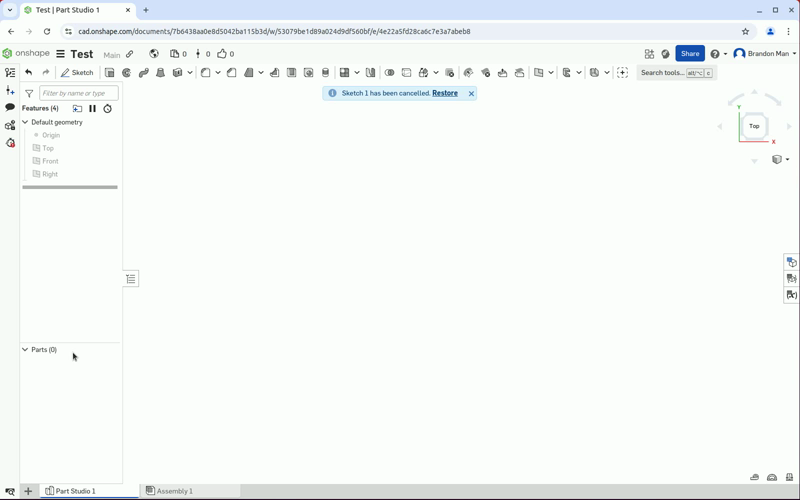
key(space)
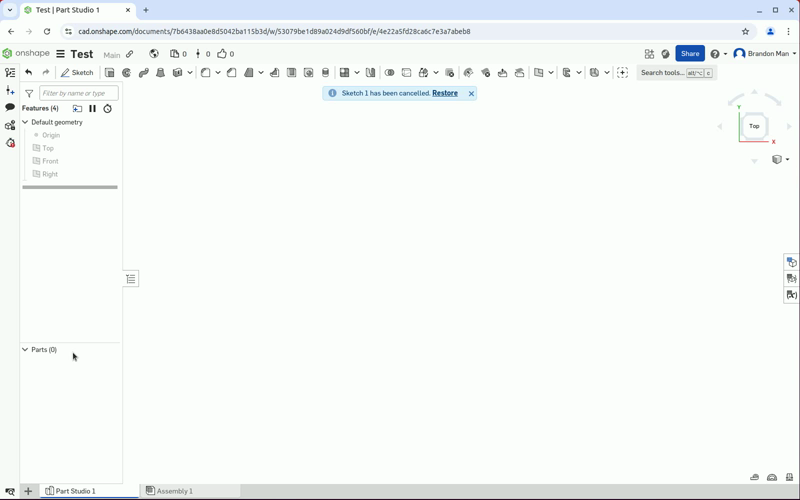
key_down(shift)
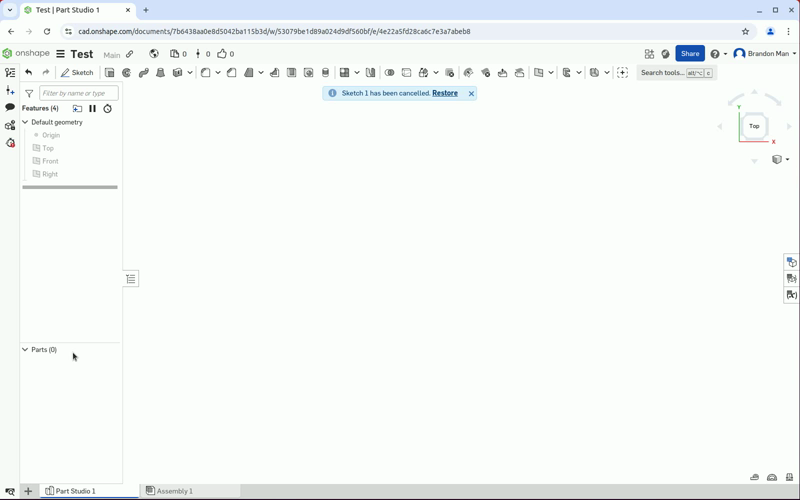
key(up)
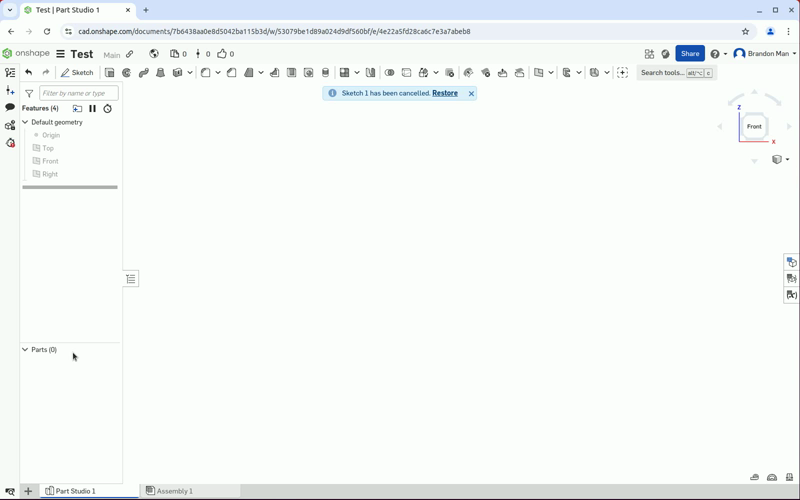
key_up(shift)
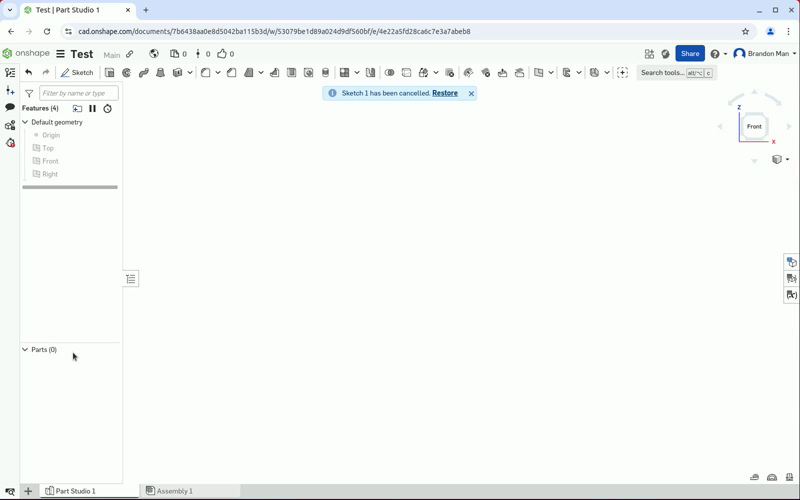
mouse_move(73, 352)
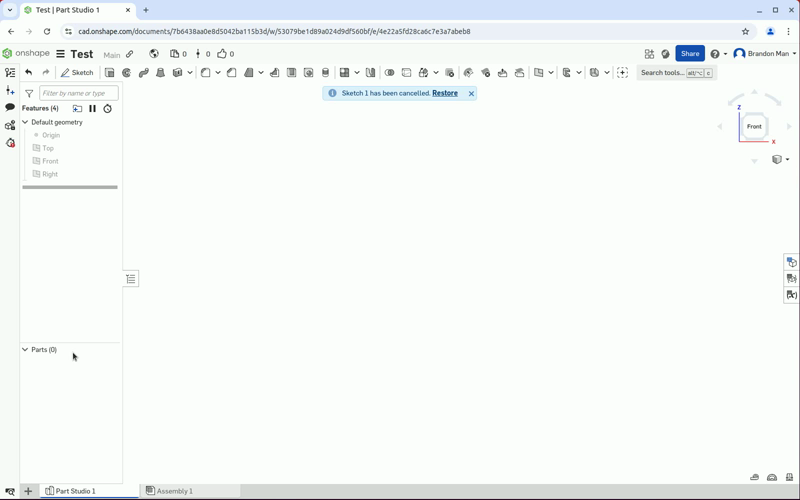
key(shift+y)
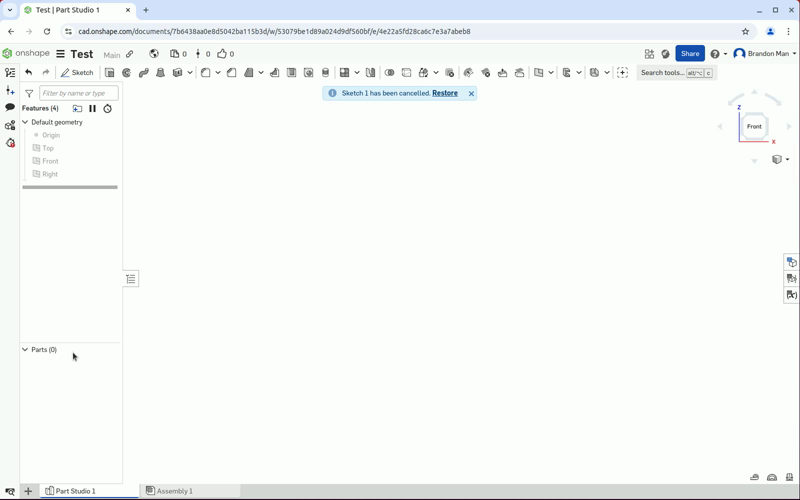
key(shift+s)
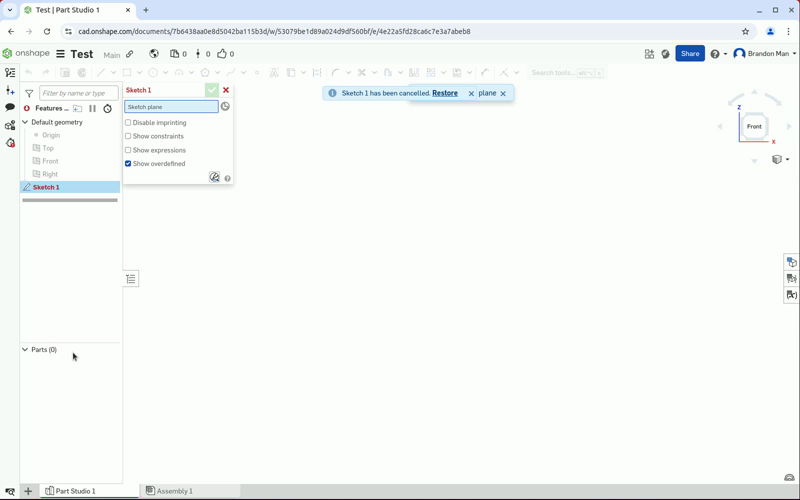
mouse_move(73, 163)
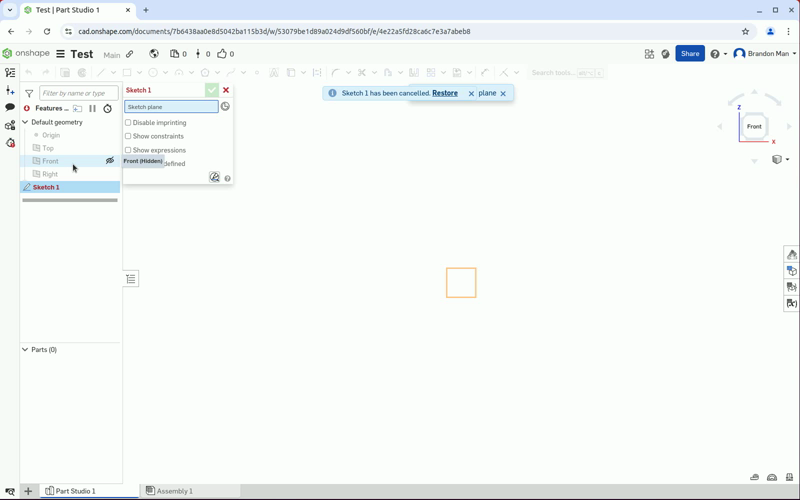
click(73, 163)
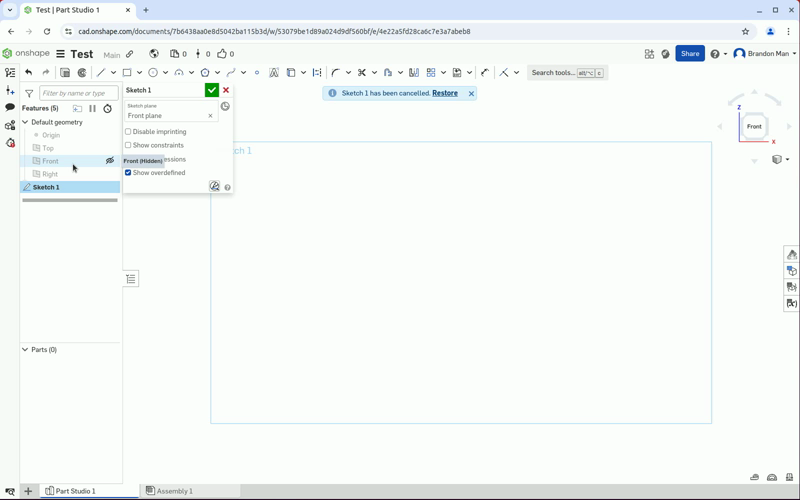
mouse_move(73, 352)
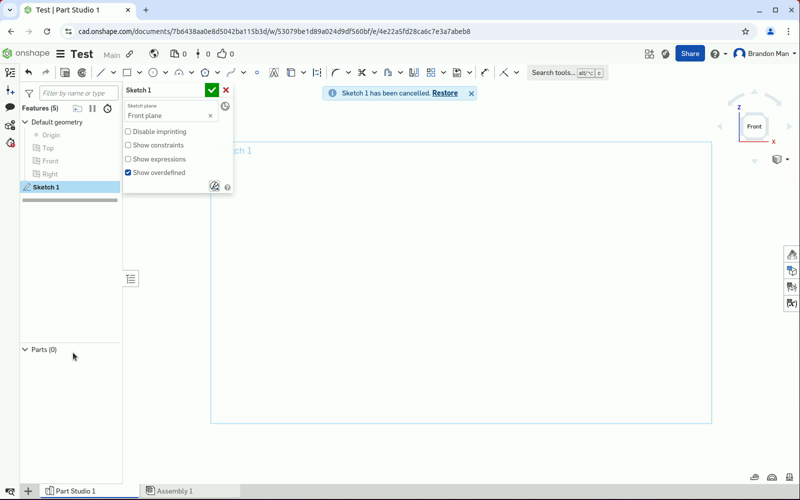
key(y)
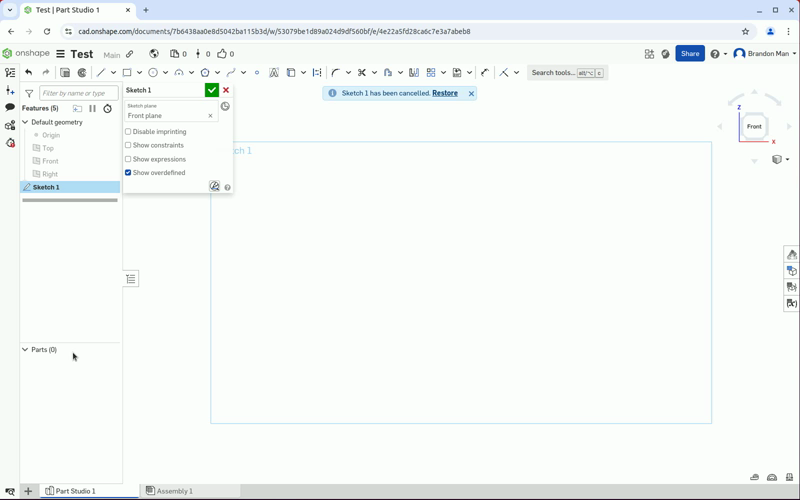
key(l)
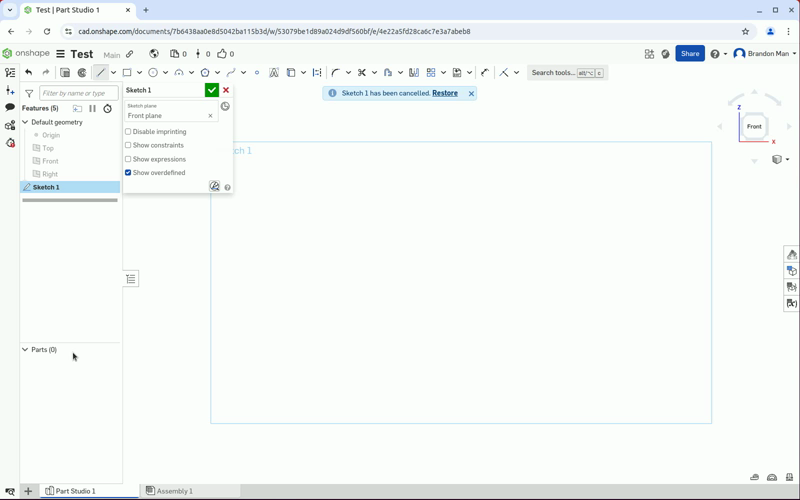
key_down(shift)
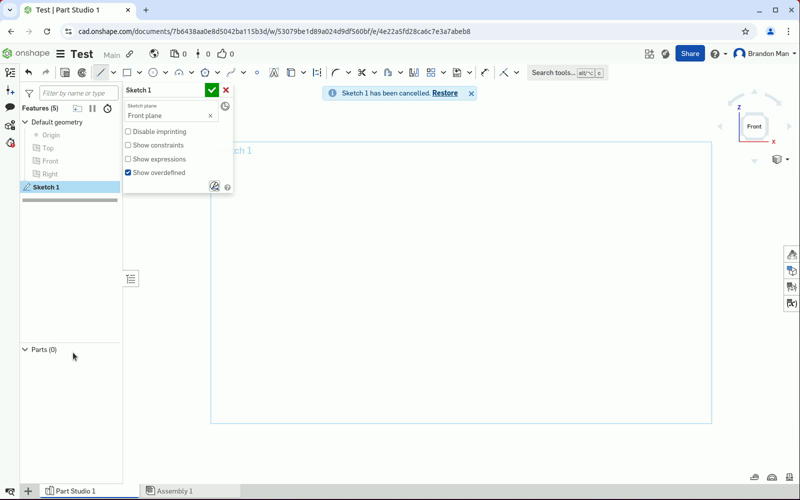
mouse_move(348, 329)
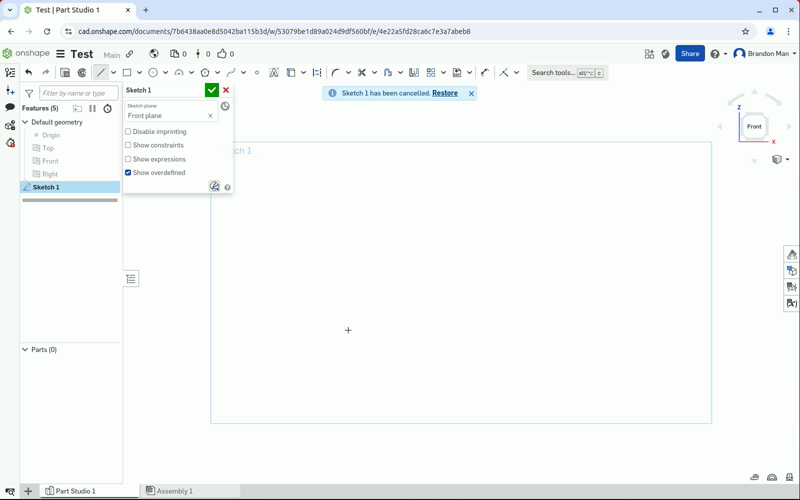
click(348, 329)
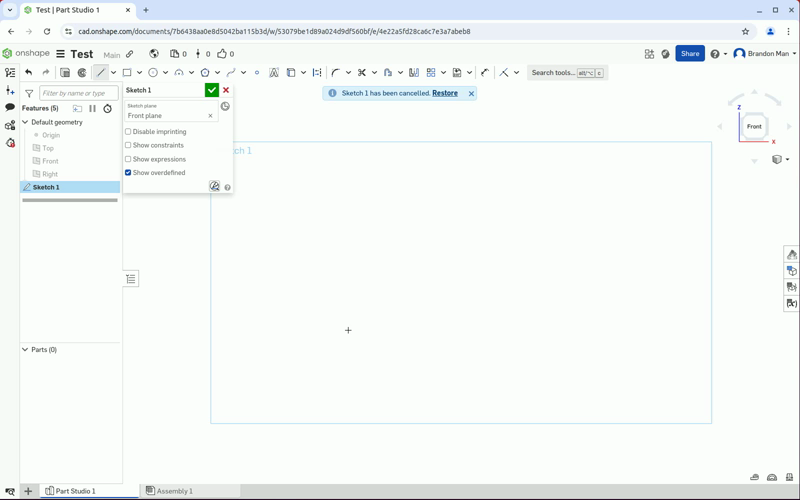
key_up(shift)
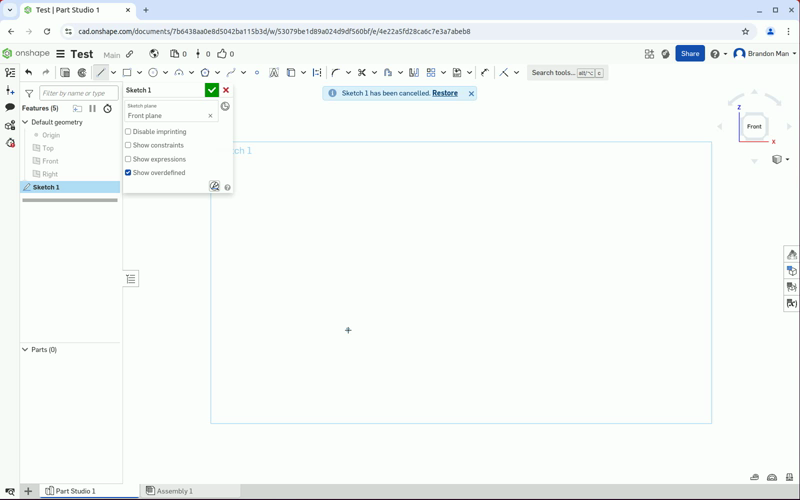
key_down(shift)
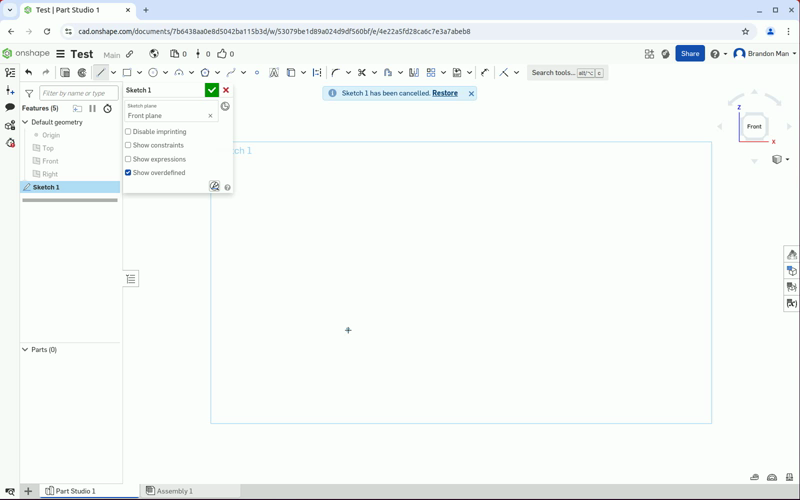
mouse_move(554, 329)
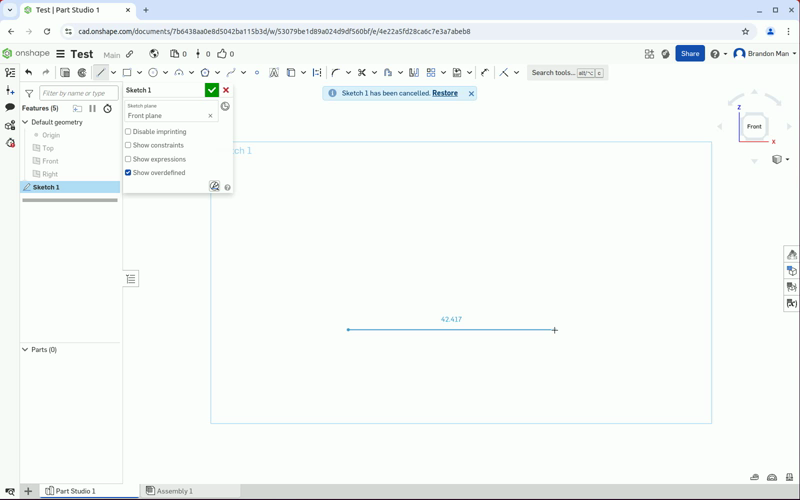
click(554, 329)
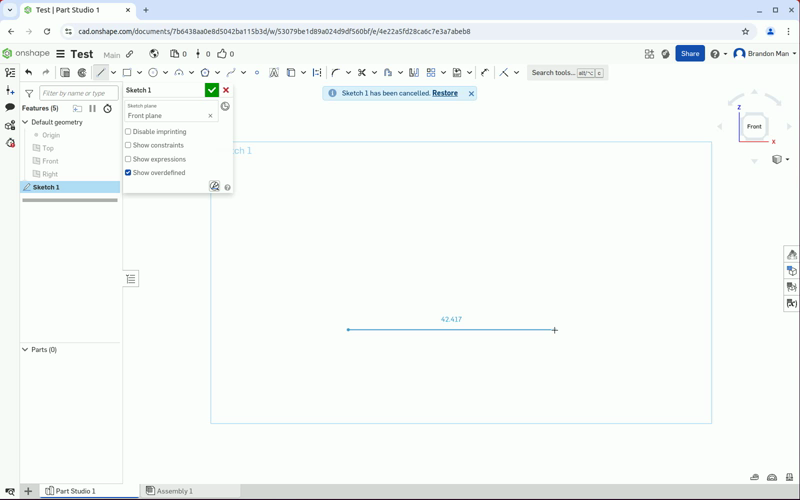
key_up(shift)
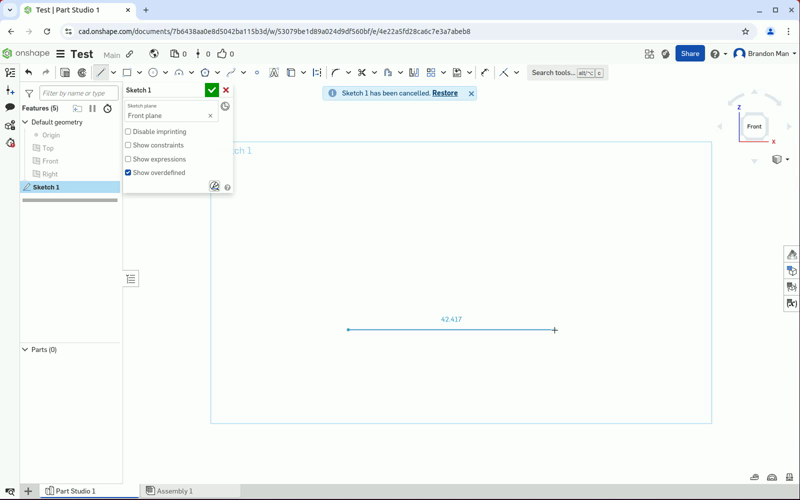
key_down(shift)
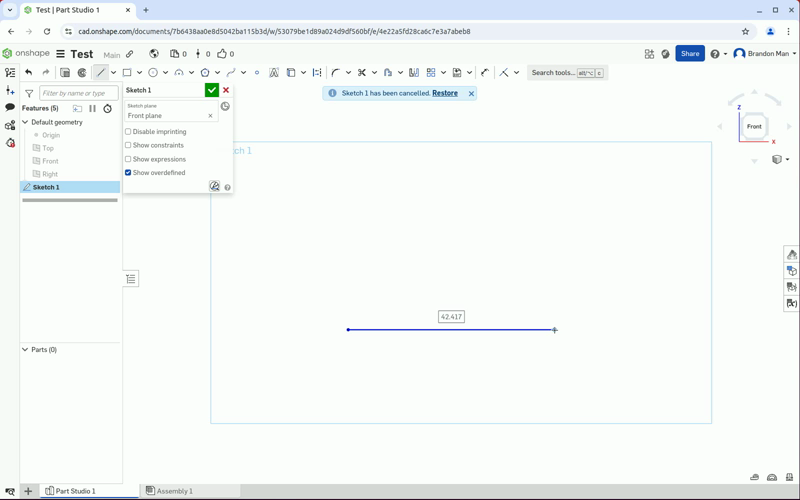
mouse_move(554, 181)
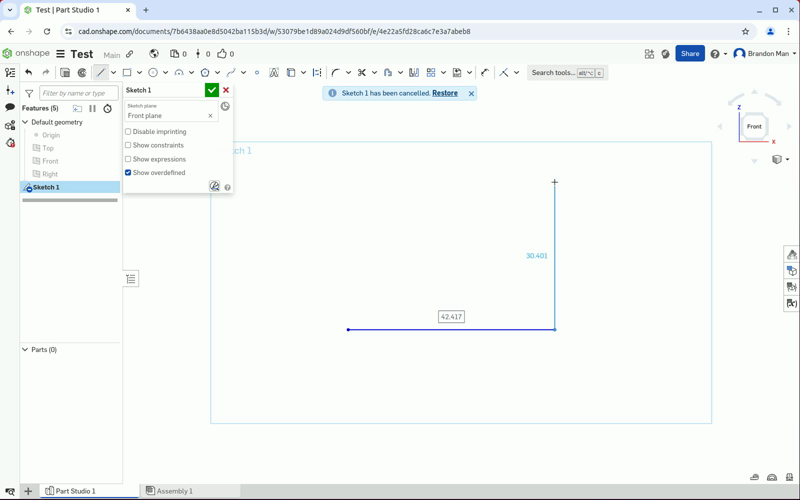
click(554, 181)
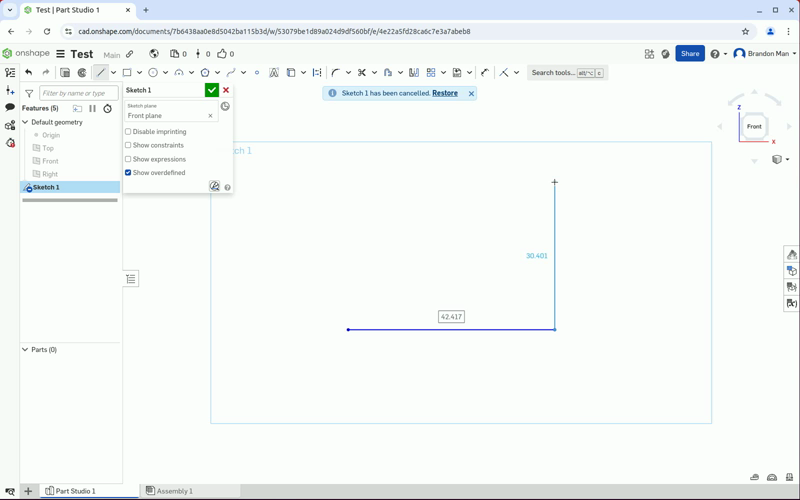
key_up(shift)
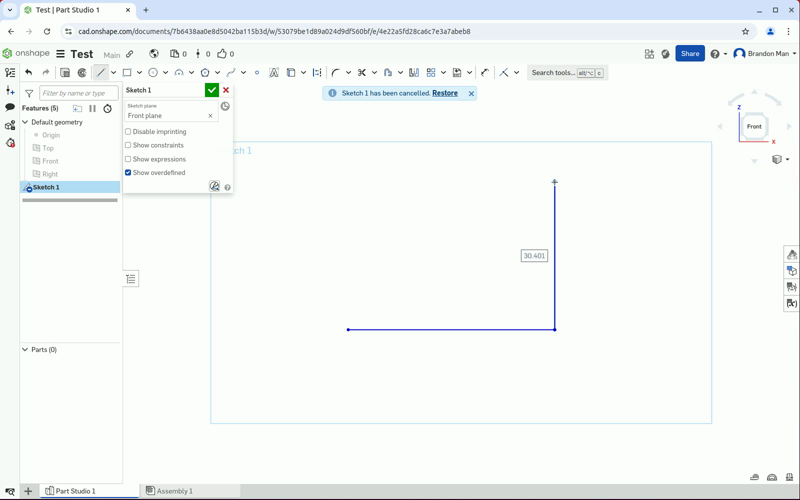
key_down(shift)
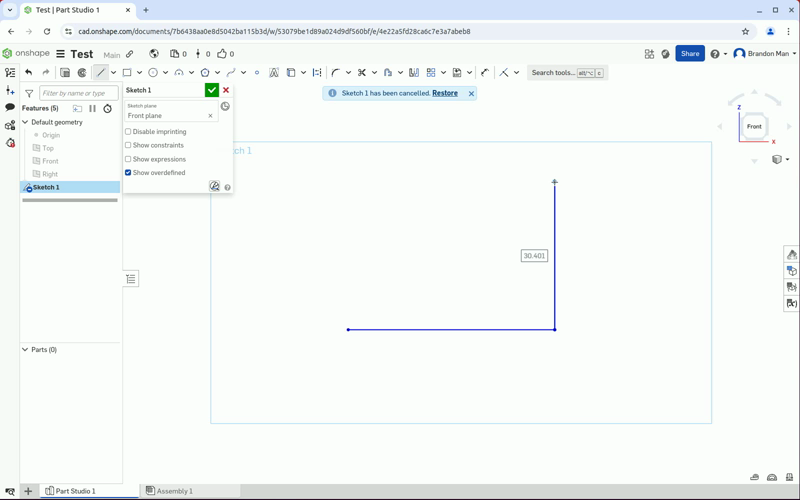
mouse_move(348, 181)
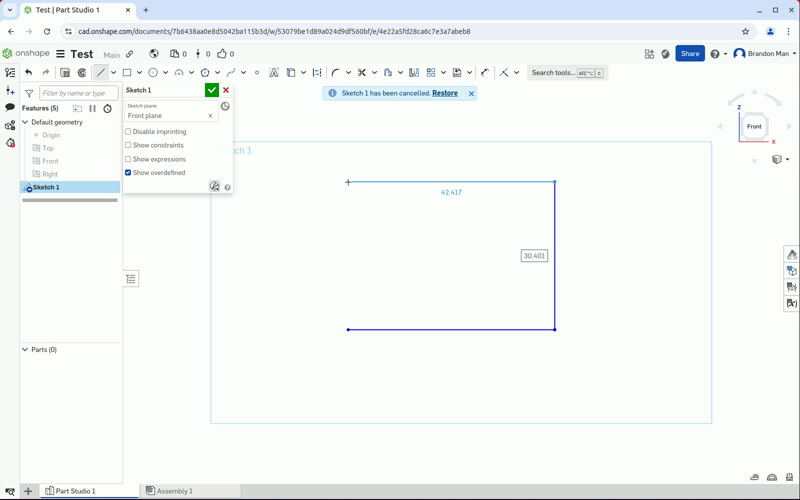
click(348, 181)
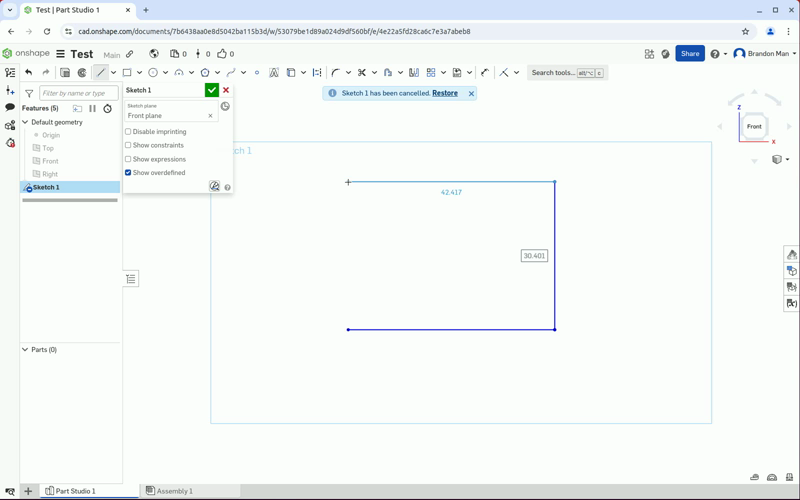
key_up(shift)
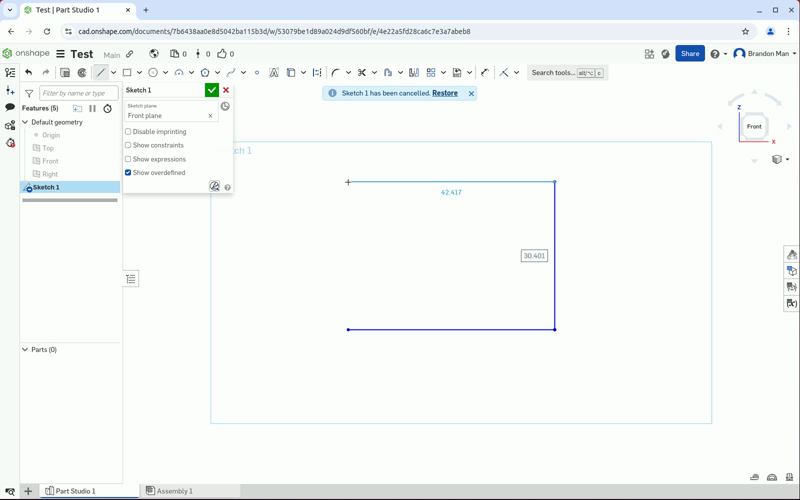
key_down(shift)
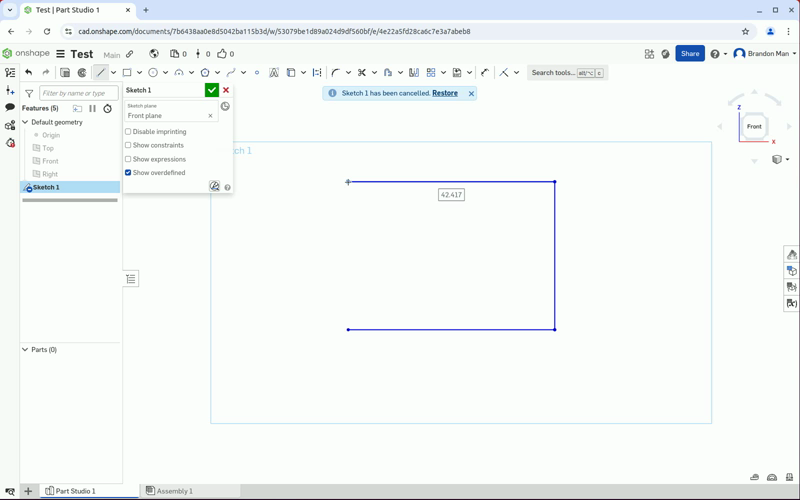
mouse_move(348, 329)
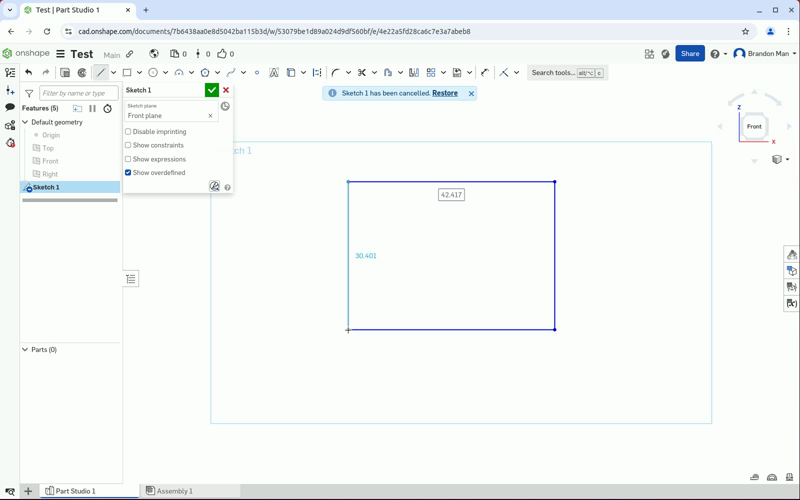
key_up(shift)
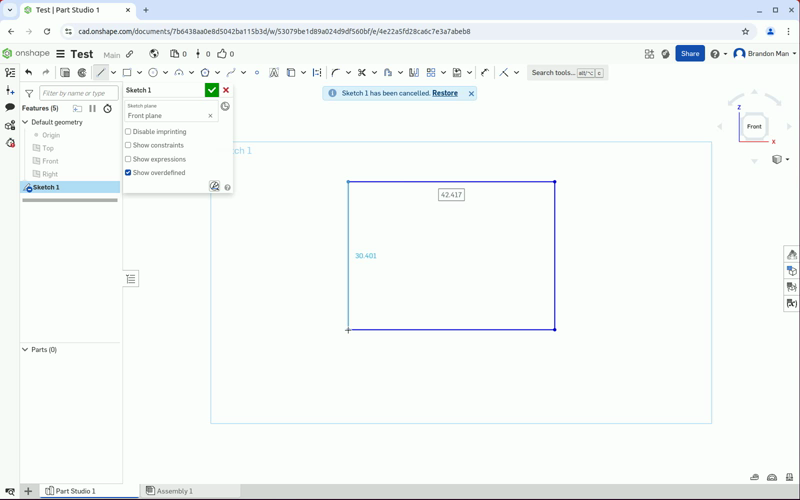
click(348, 329)
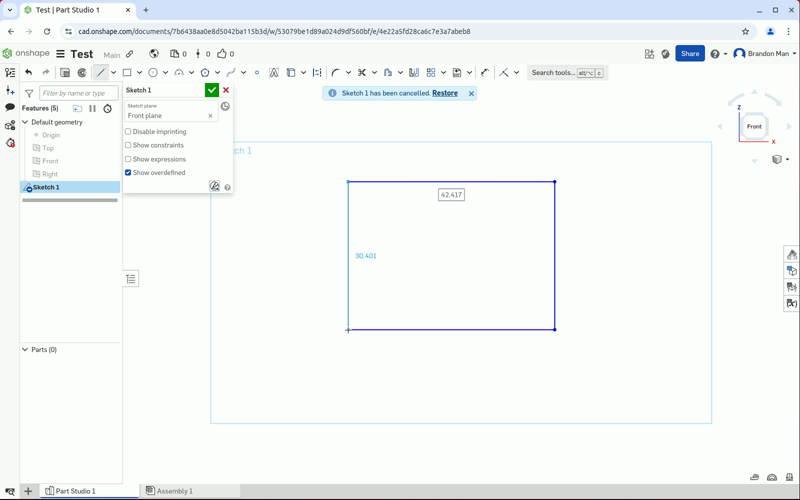
key(esc)
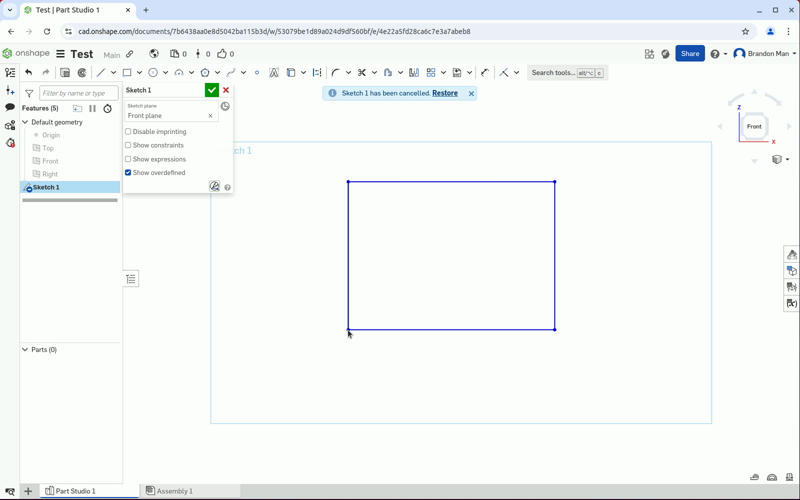
mouse_move(460, 220)
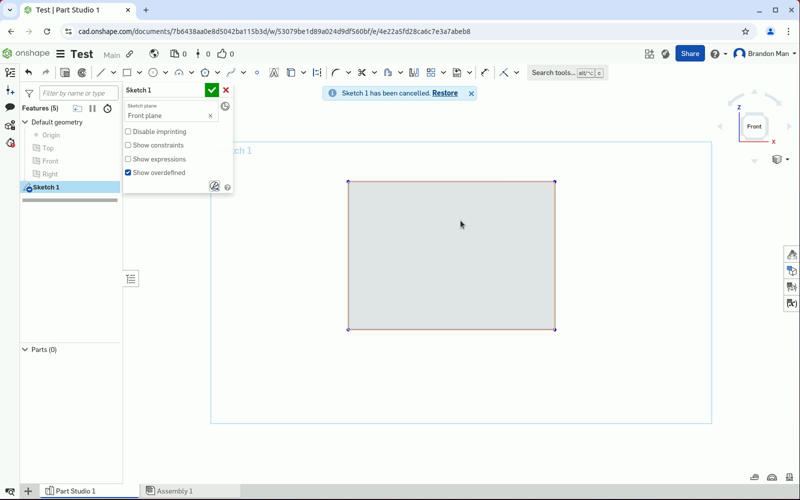
click(460, 220)
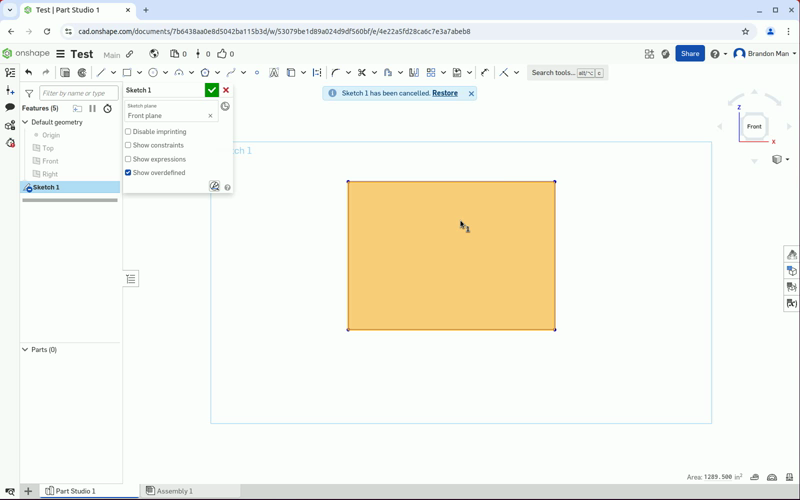
mouse_move(73, 352)
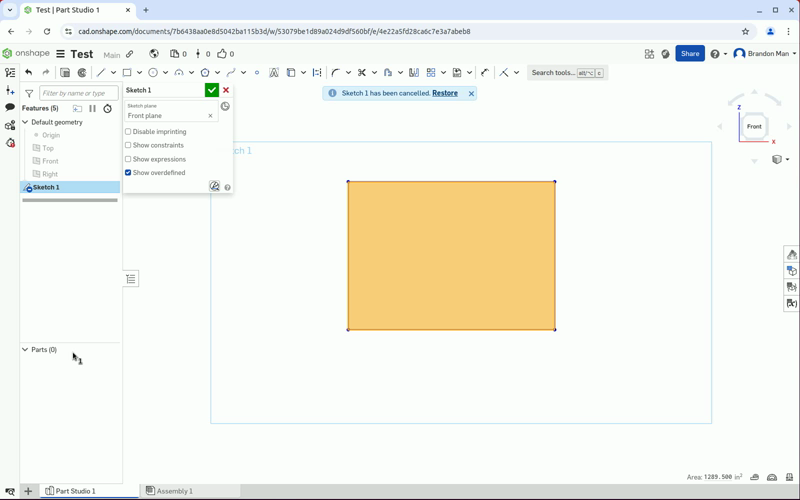
key(shift+y)
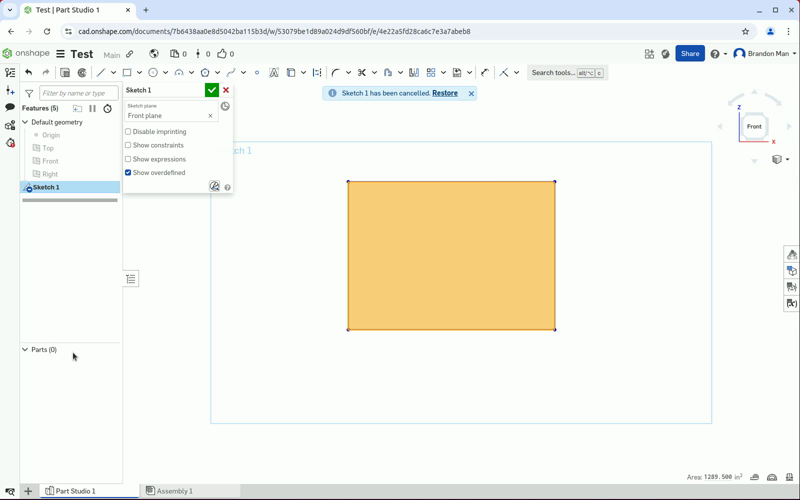
key(shift+e)
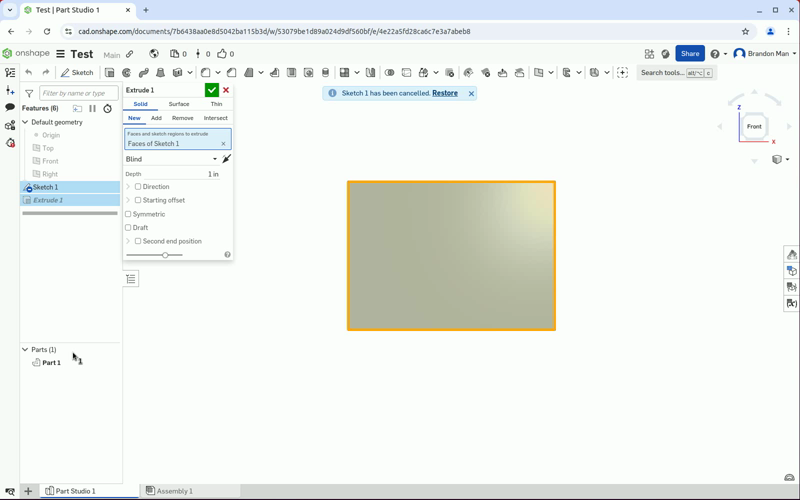
mouse_move(143, 106)
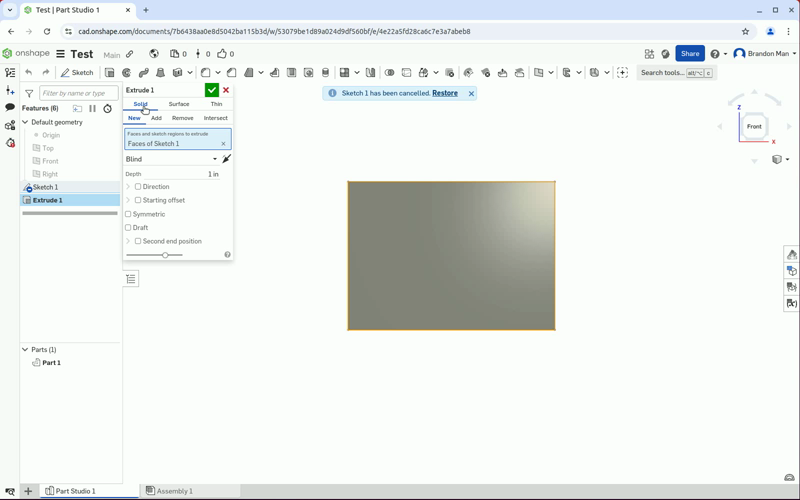
click(143, 106)
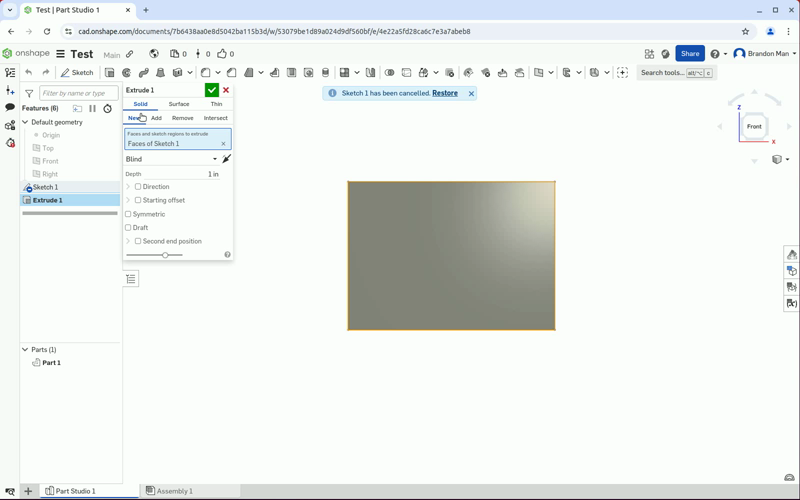
mouse_move(137, 120)
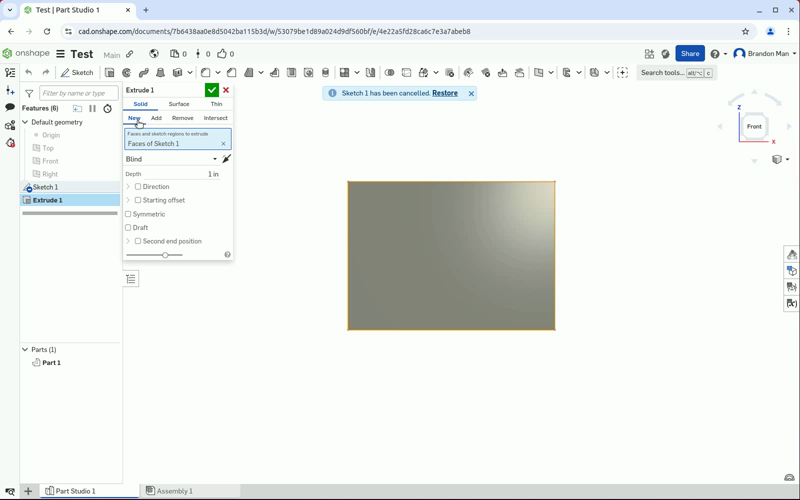
click(137, 120)
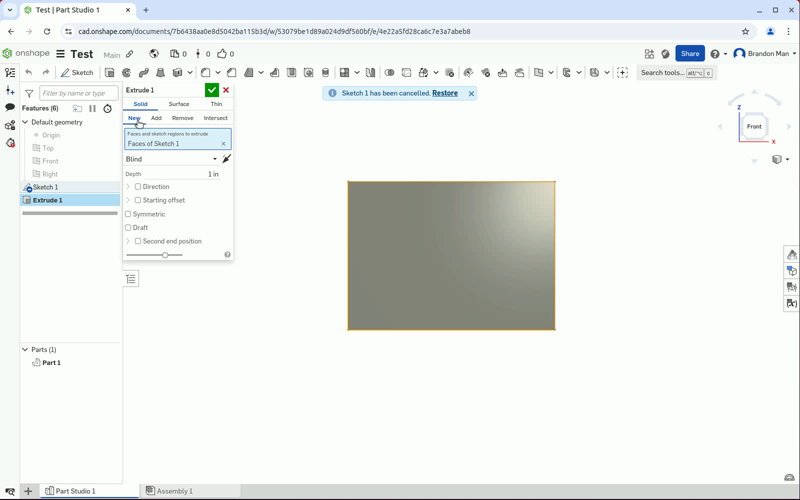
key(tab, 4)
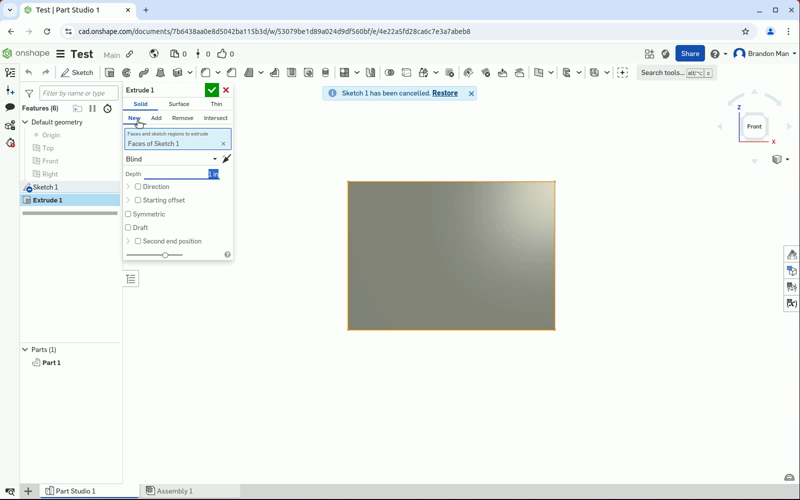
text(12.276)
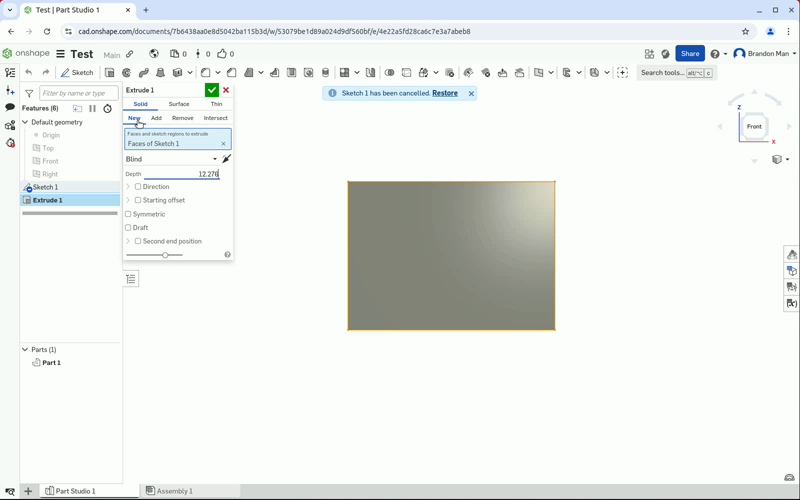
key(enter)
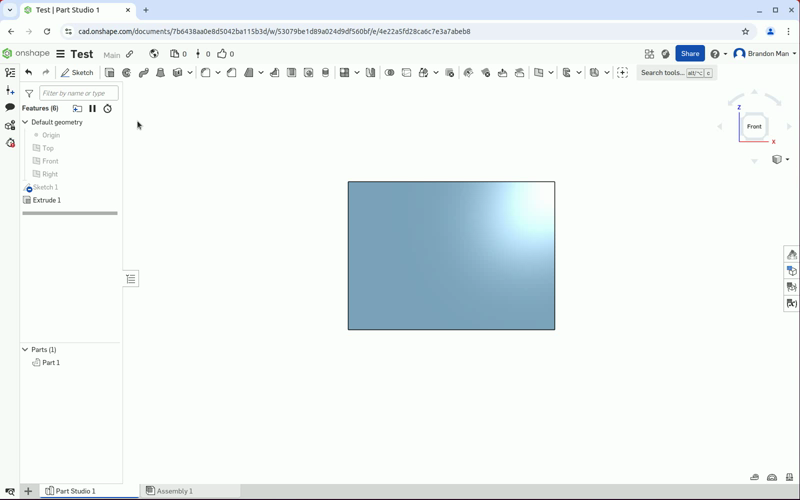
key(shift+h)
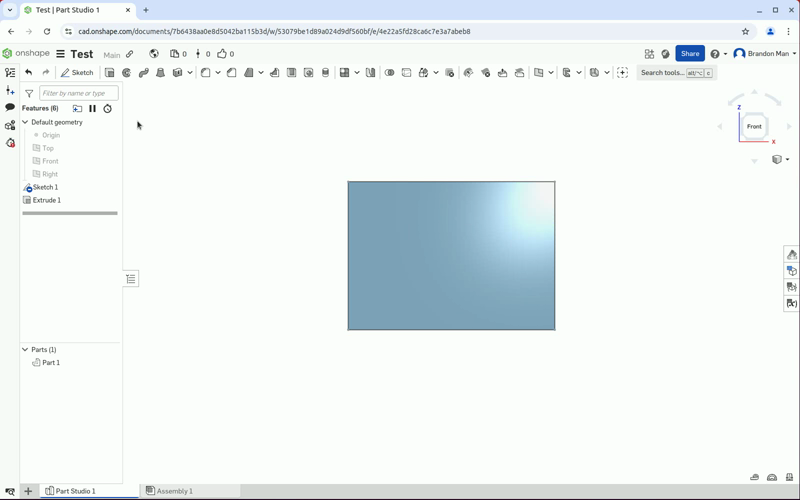
key(shift+h)
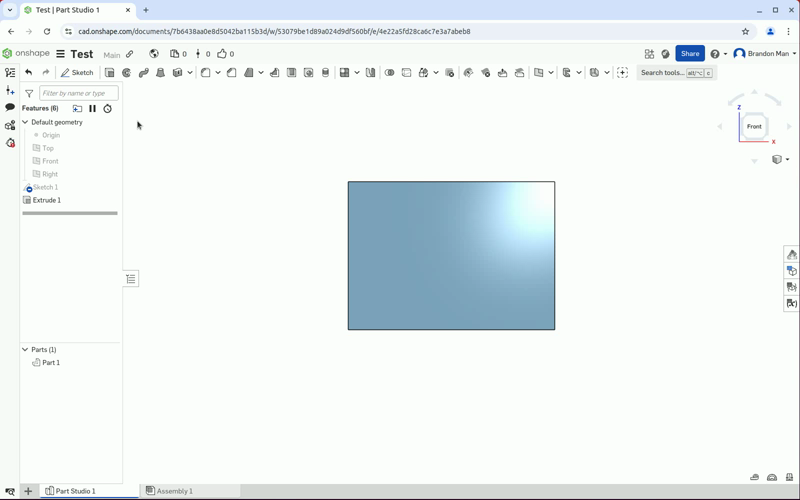
mouse_move(73, 189)
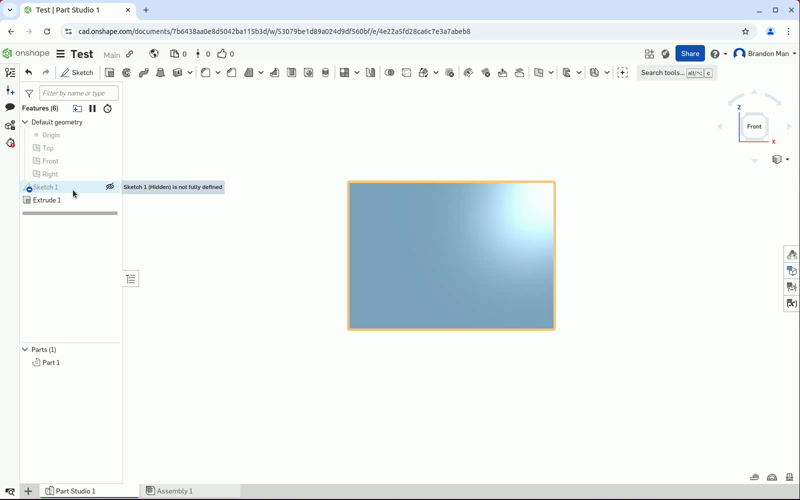
click(73, 189)
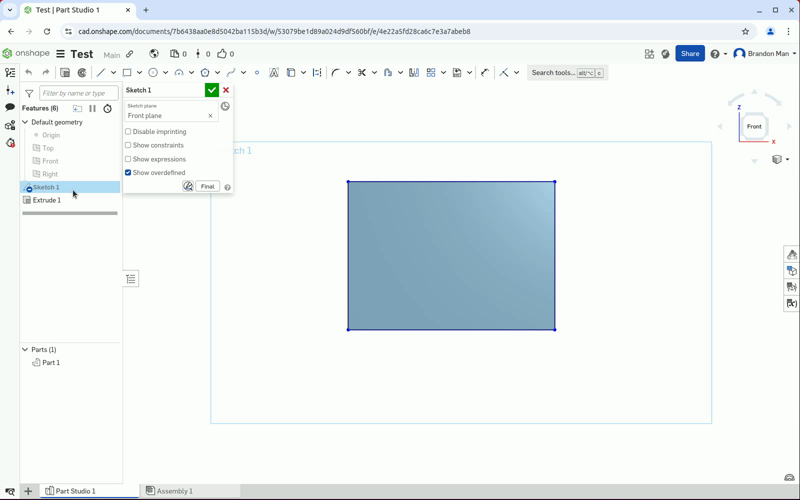
mouse_move(229, 92)
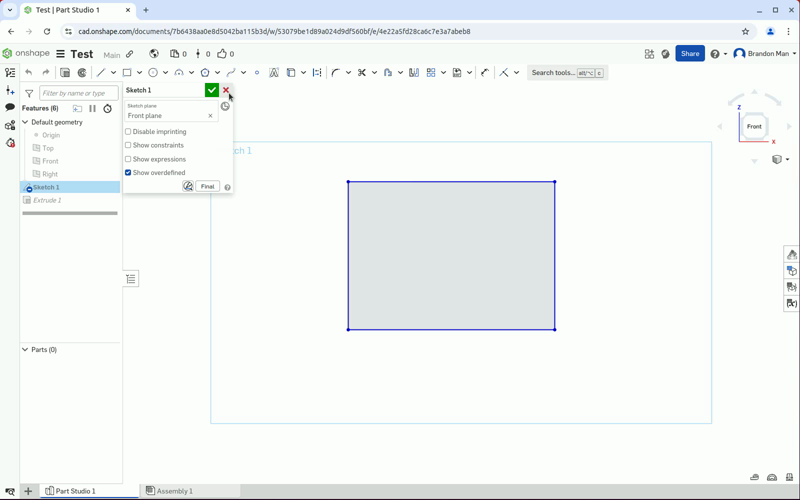
click(229, 92)
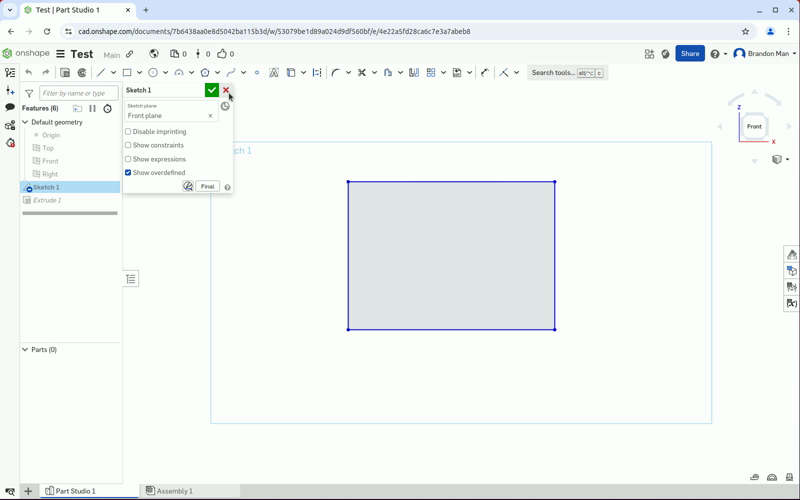
key(shift+s)
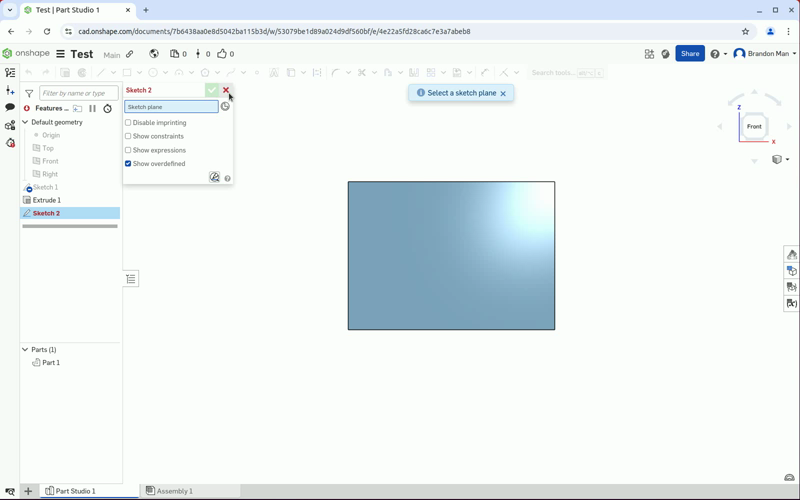
mouse_move(73, 163)
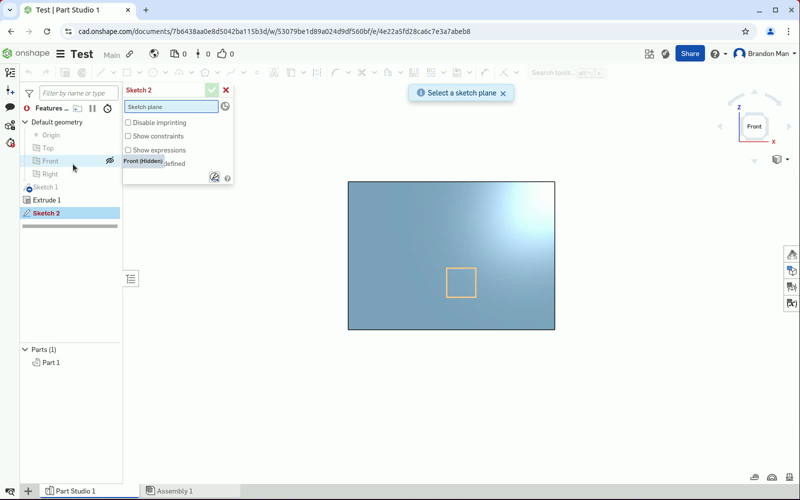
click(73, 163)
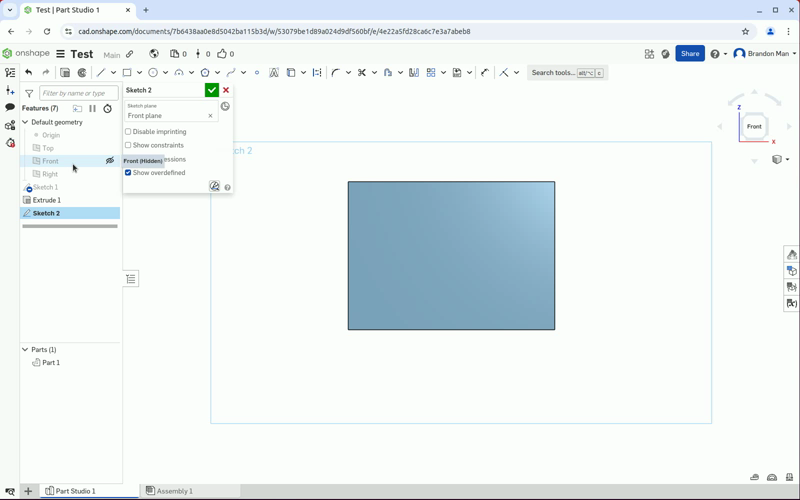
mouse_move(73, 352)
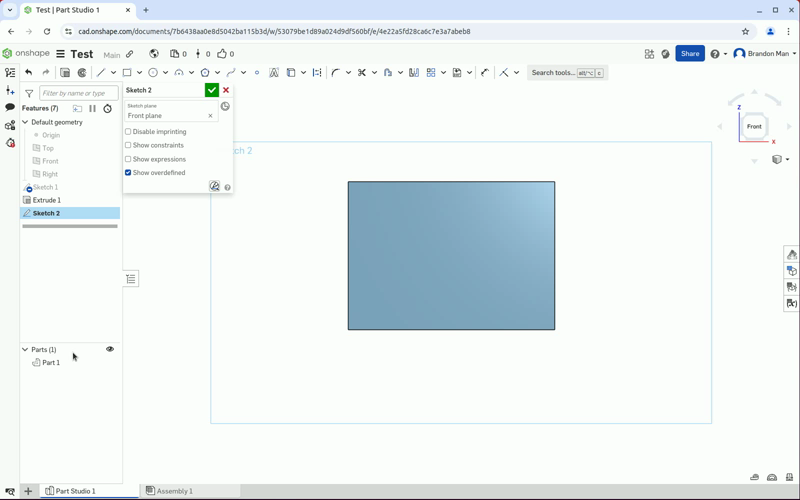
key(y)
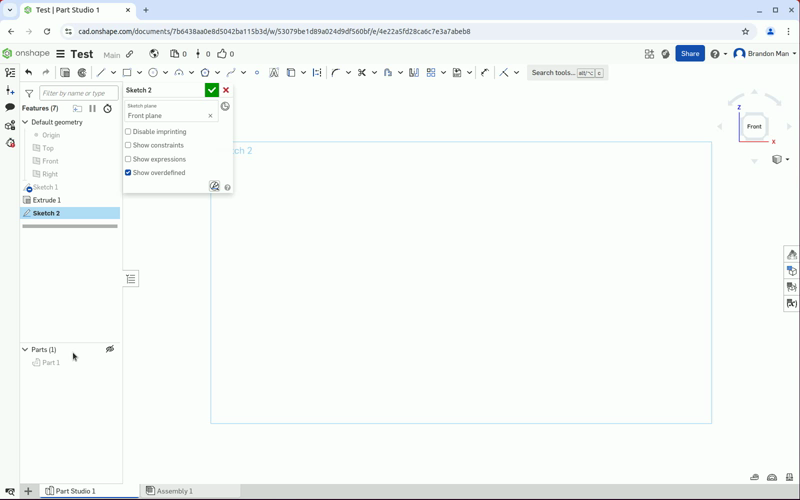
key(l)
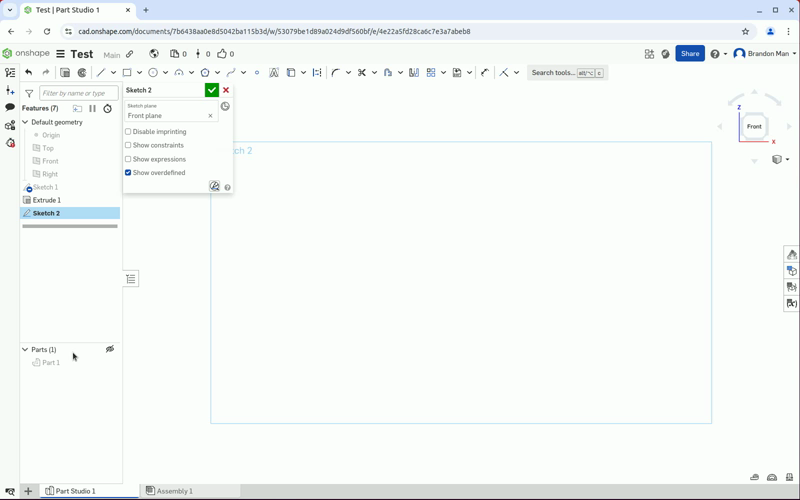
key_down(shift)
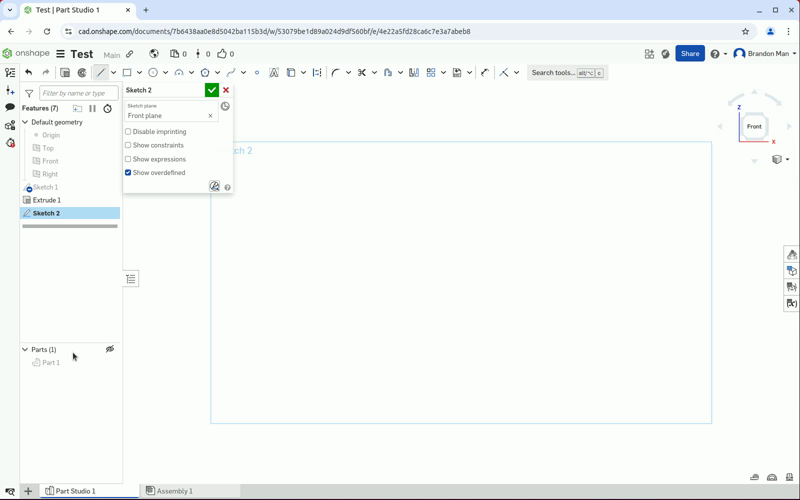
mouse_move(348, 329)
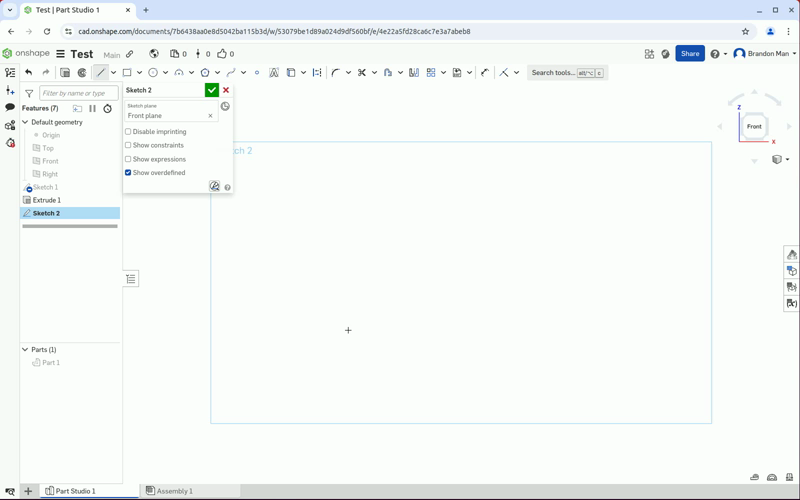
click(348, 329)
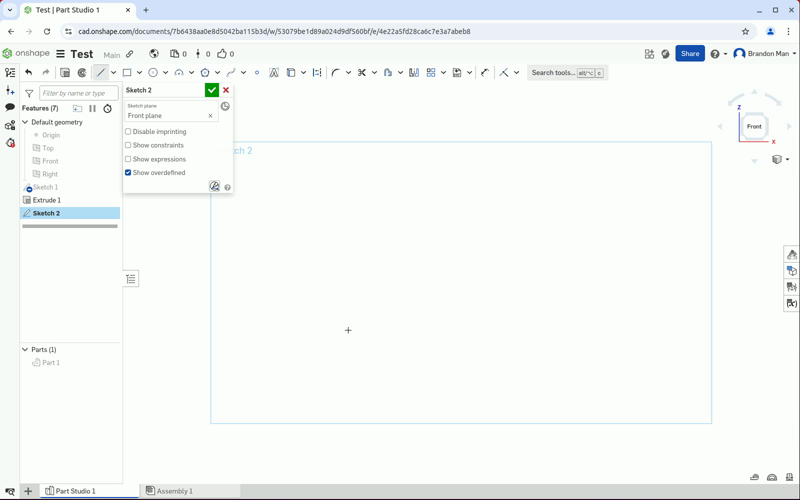
key_up(shift)
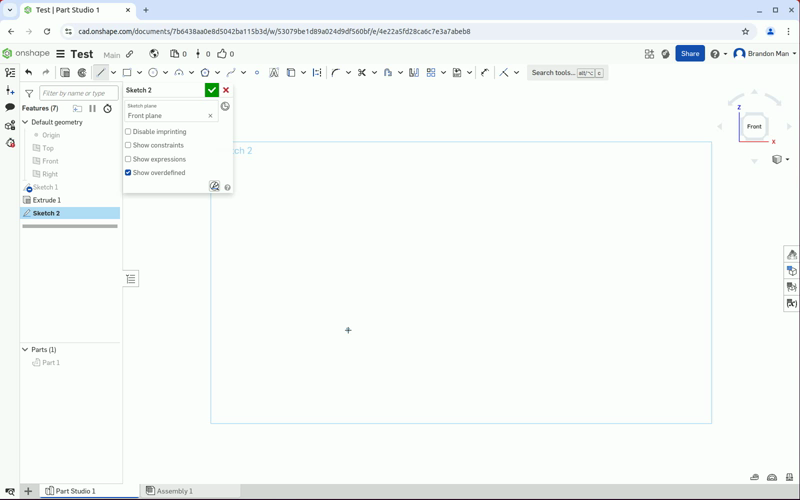
key_down(shift)
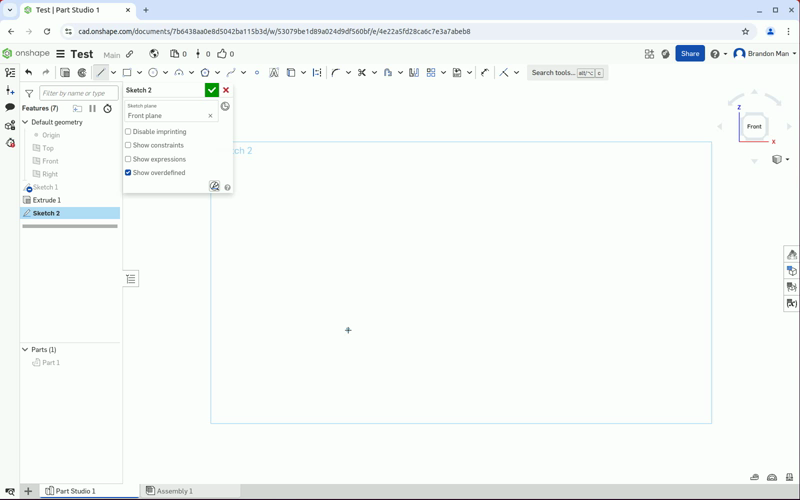
mouse_move(554, 329)
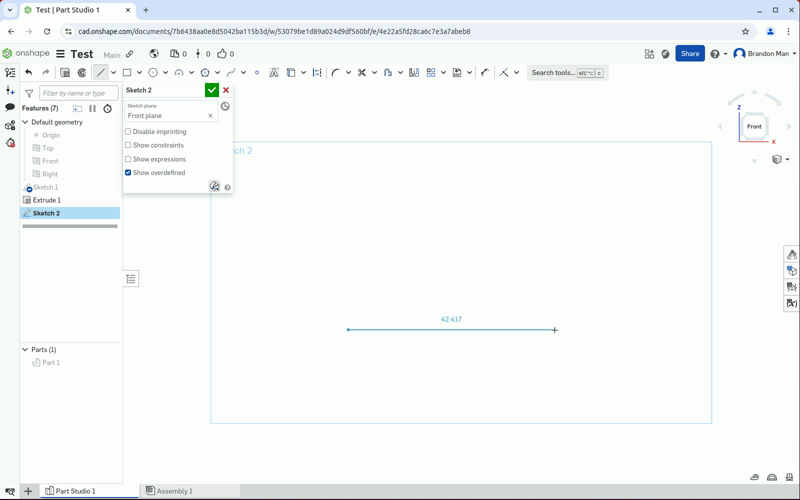
click(554, 329)
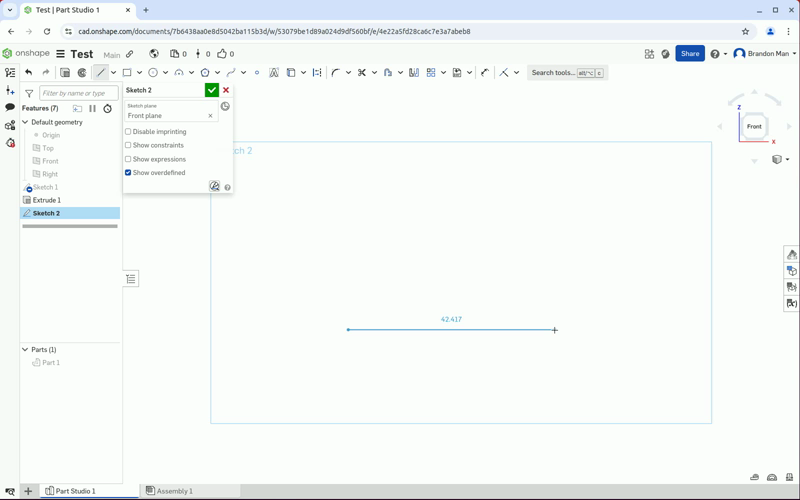
key_up(shift)
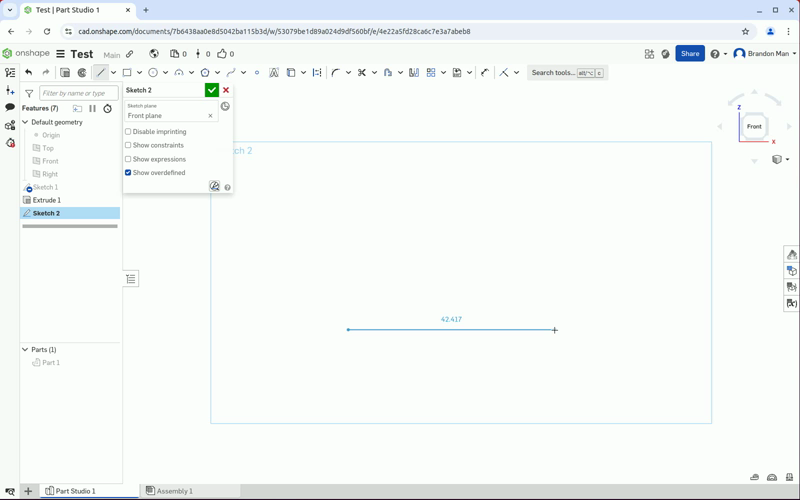
key_down(shift)
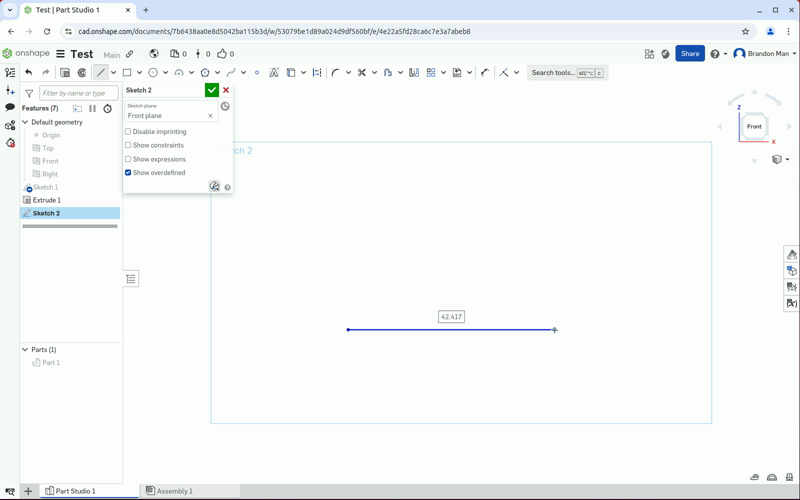
mouse_move(554, 181)
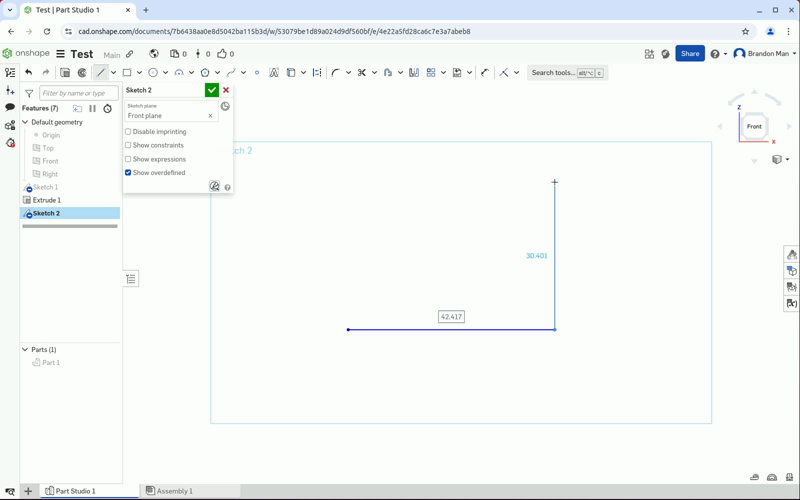
click(554, 181)
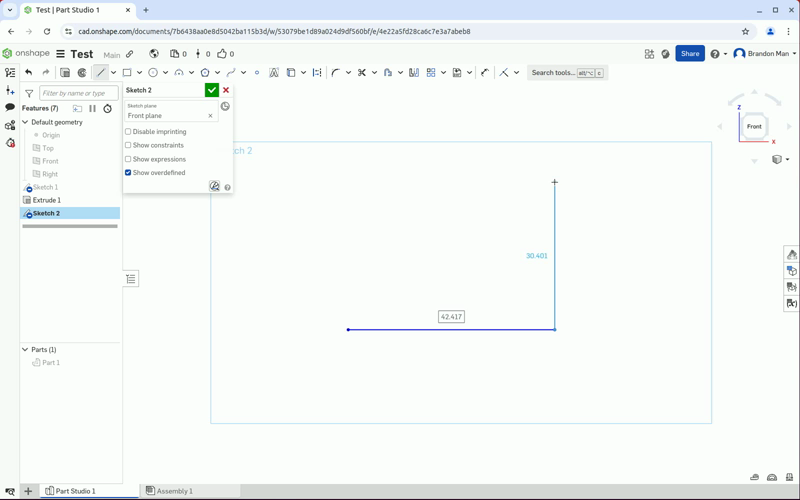
key_up(shift)
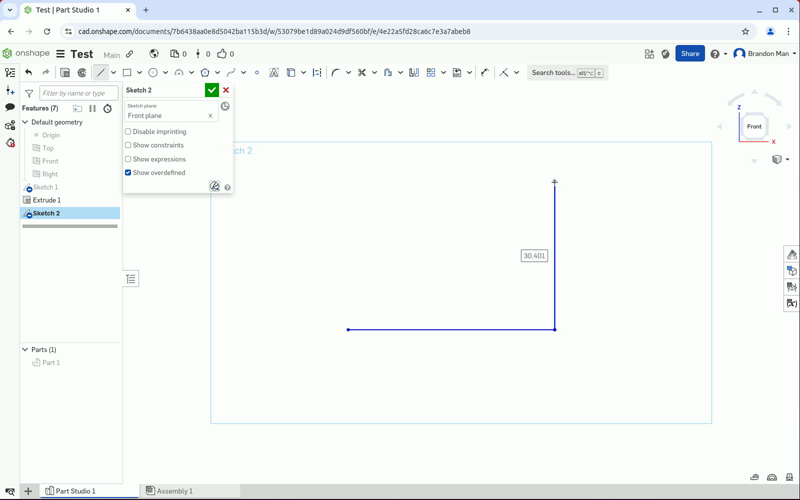
key_down(shift)
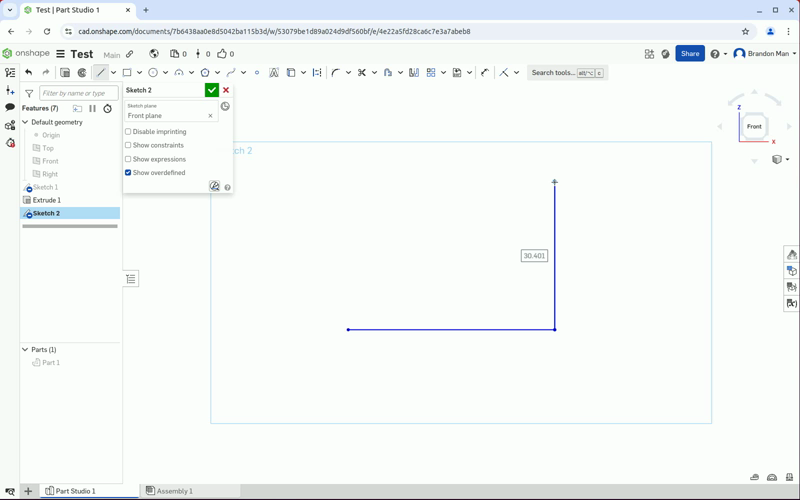
mouse_move(348, 181)
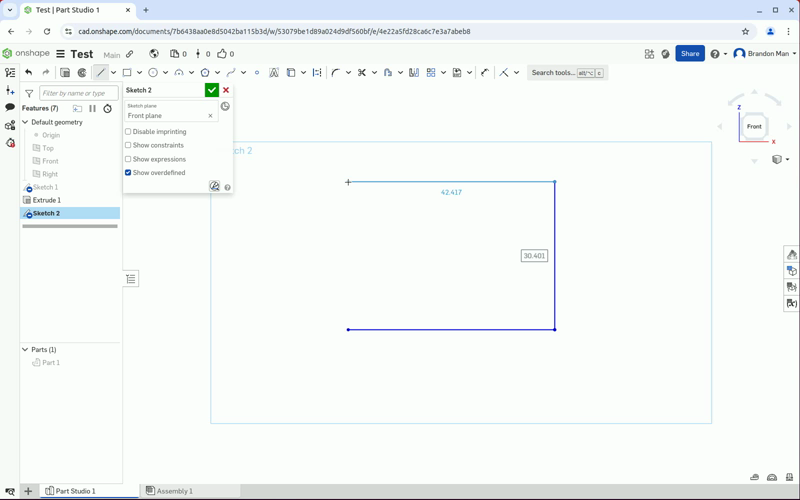
click(348, 181)
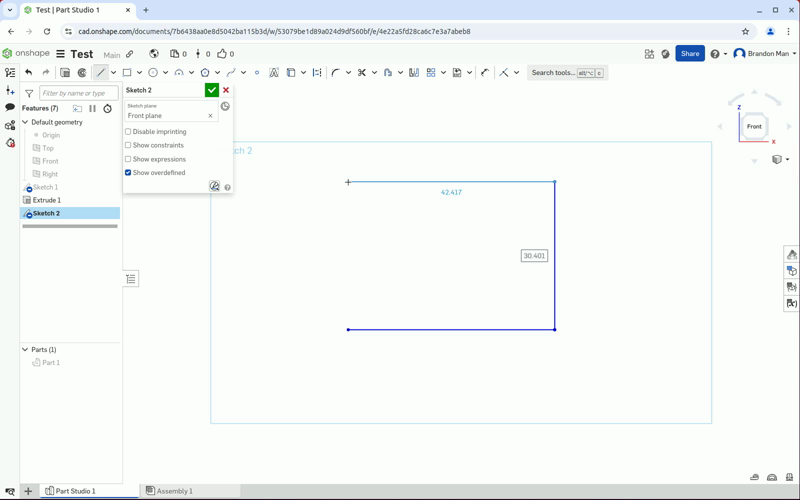
key_up(shift)
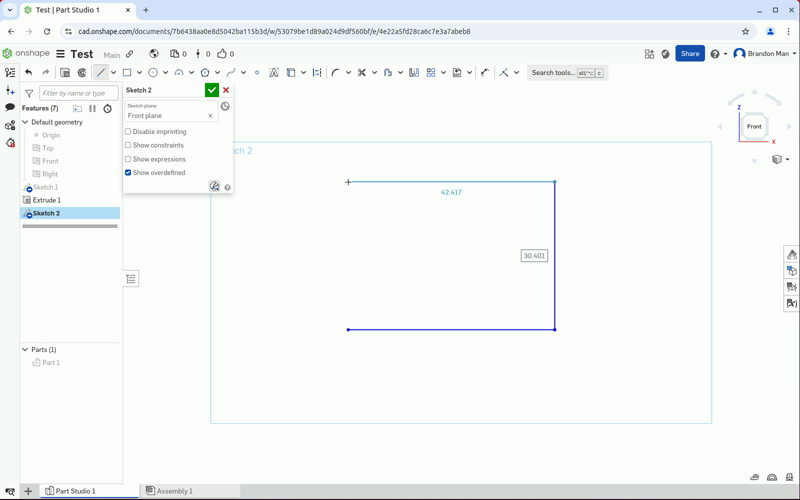
key_down(shift)
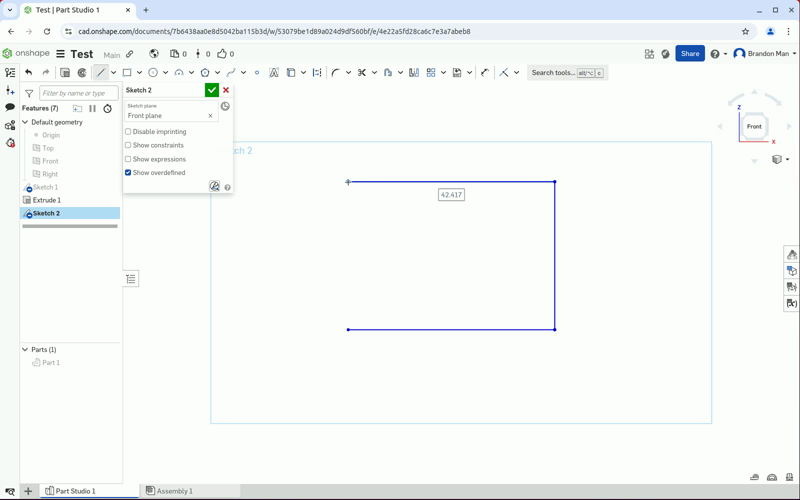
mouse_move(348, 329)
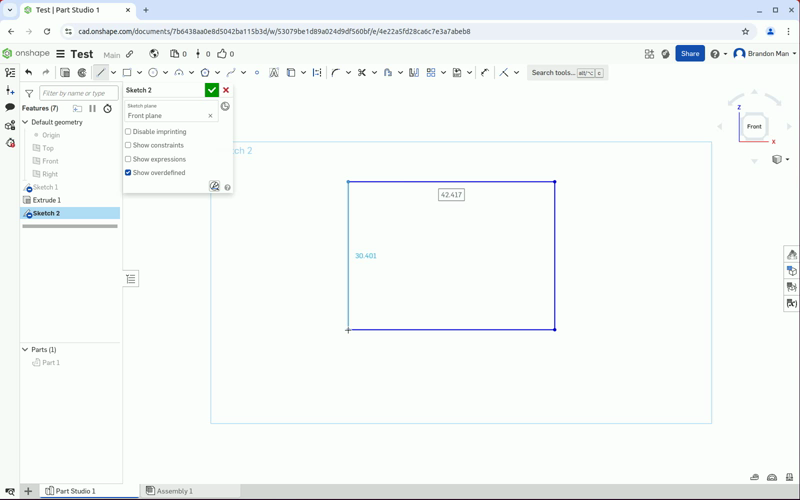
key_up(shift)
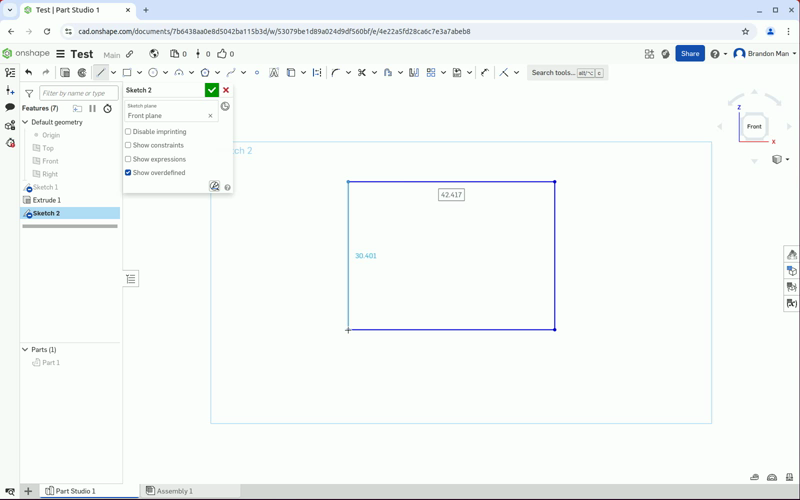
click(348, 329)
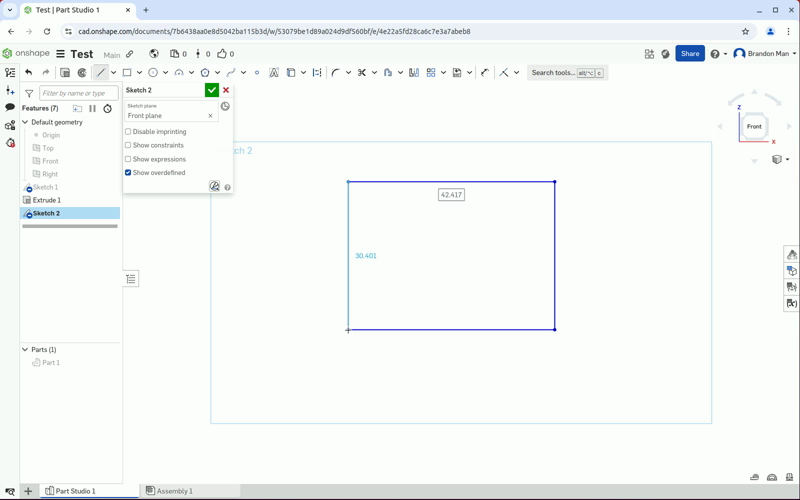
key(esc)
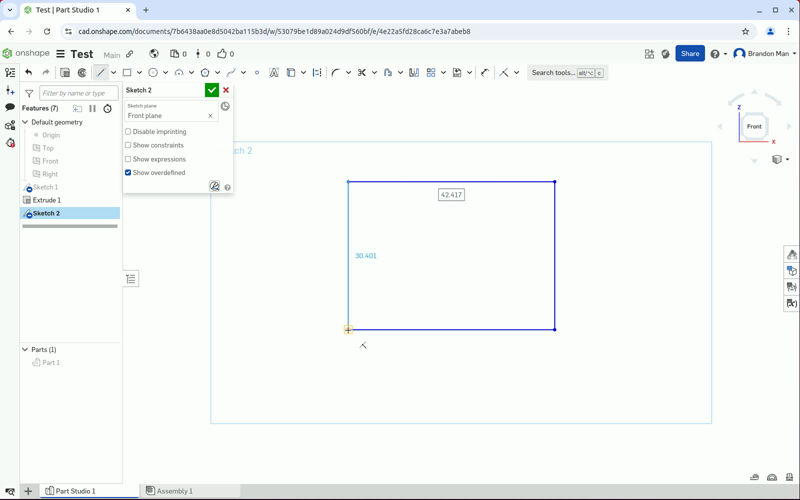
mouse_move(514, 284)
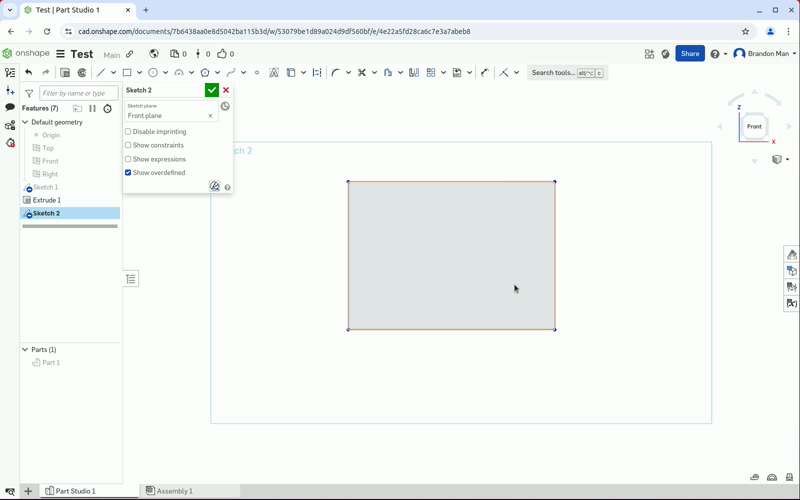
click(514, 284)
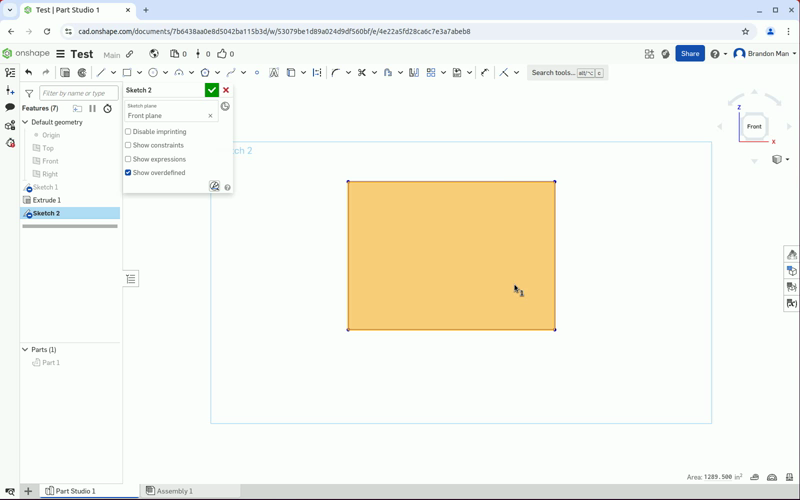
mouse_move(73, 352)
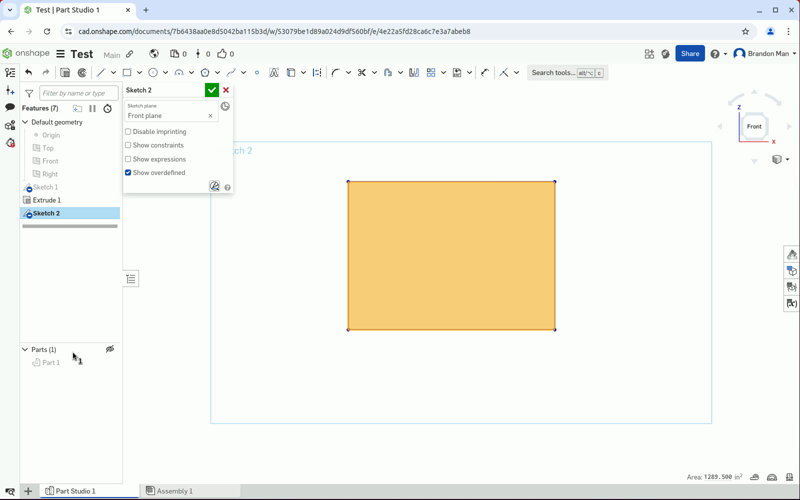
key(shift+y)
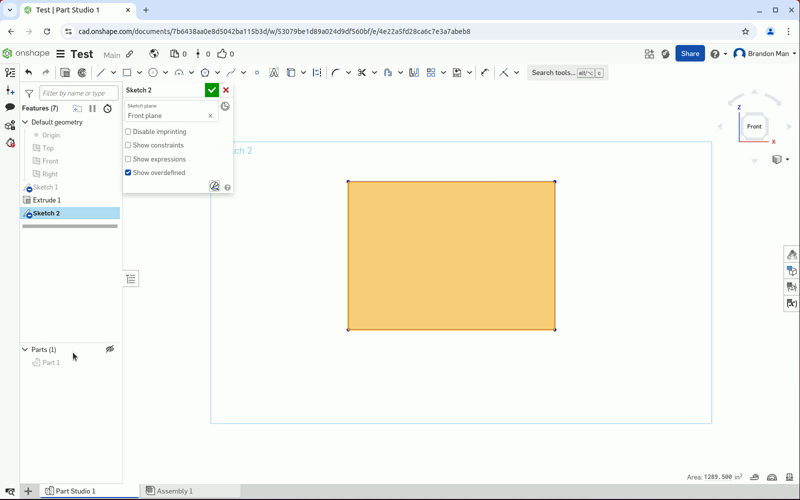
key(shift+e)
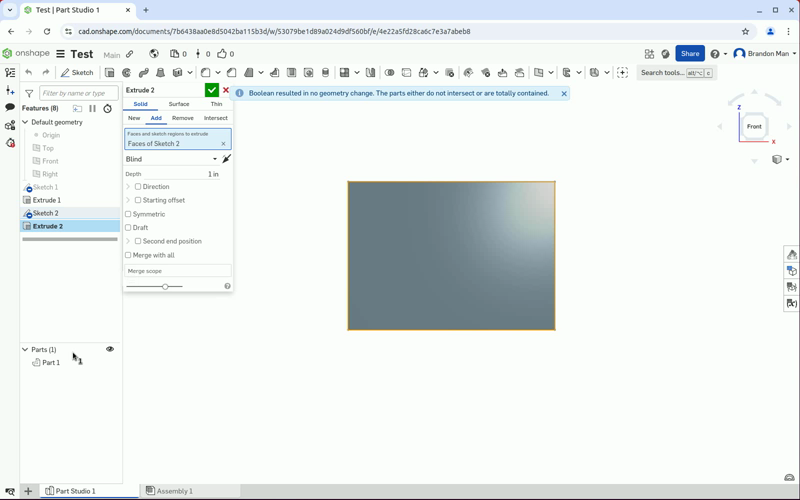
mouse_move(143, 106)
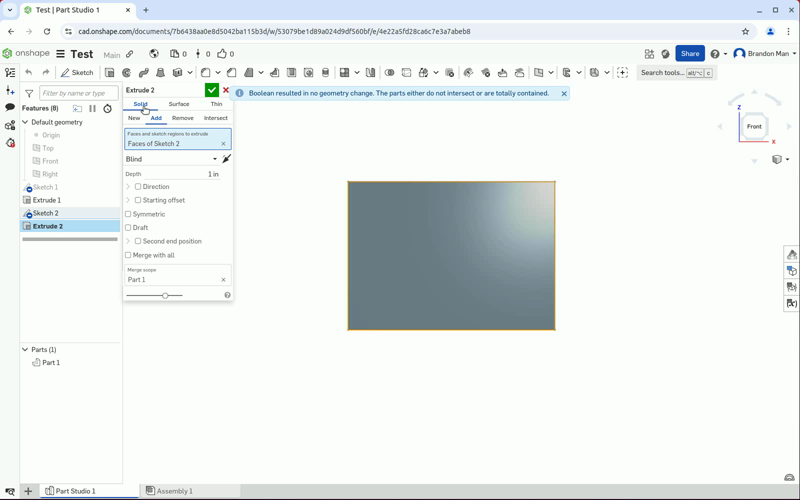
click(143, 106)
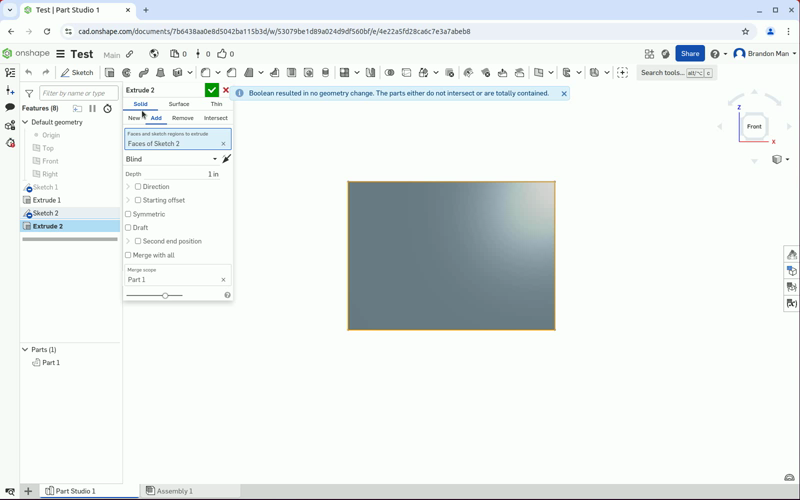
mouse_move(137, 120)
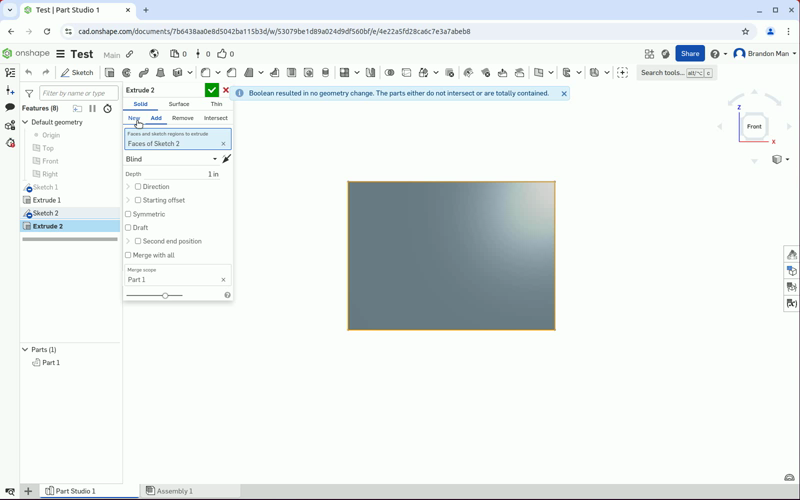
click(137, 120)
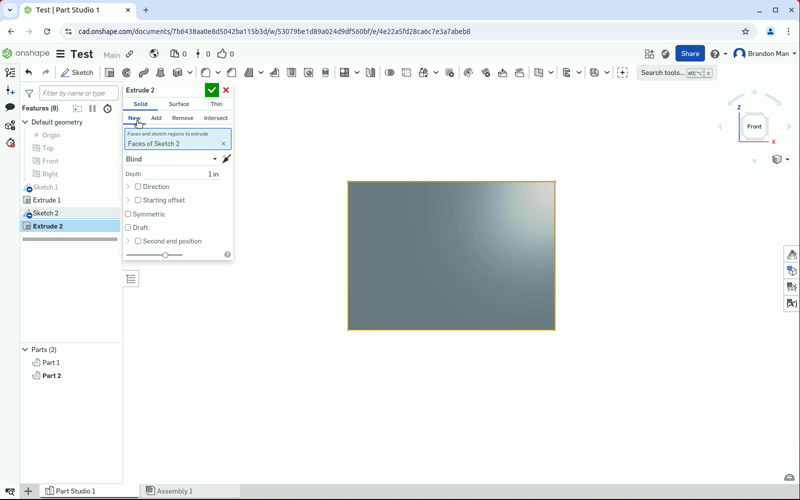
key(tab, 4)
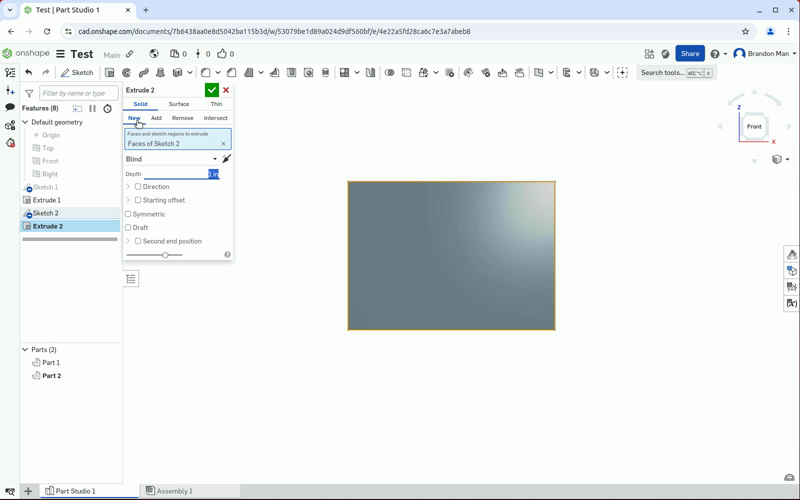
text(12.276)
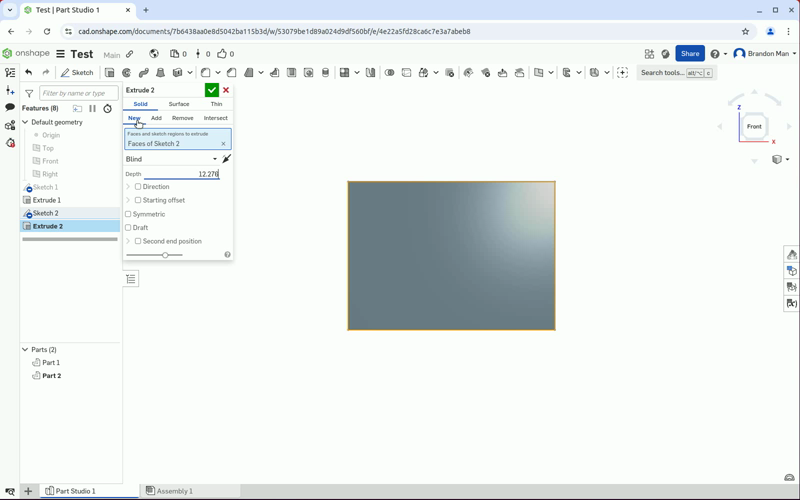
key(enter)
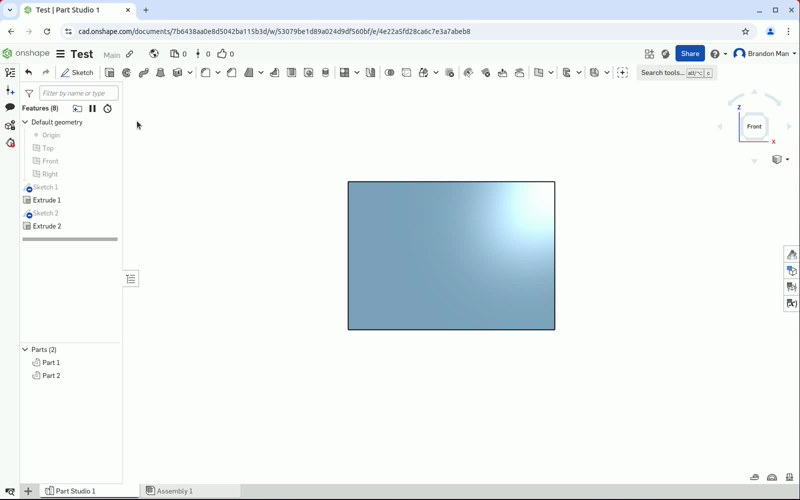
key(shift+h)
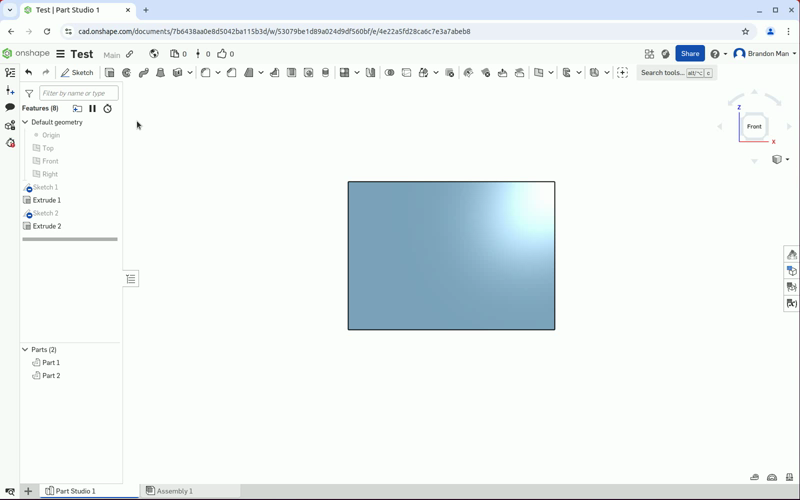
key(shift+h)
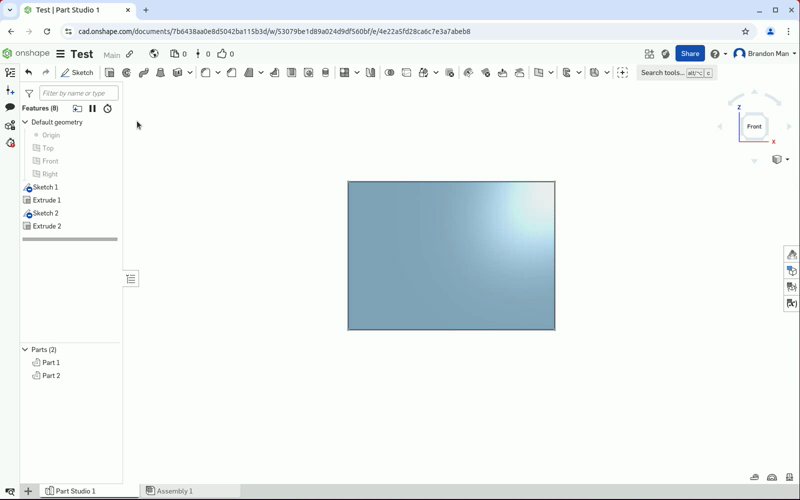
key(shift+7)
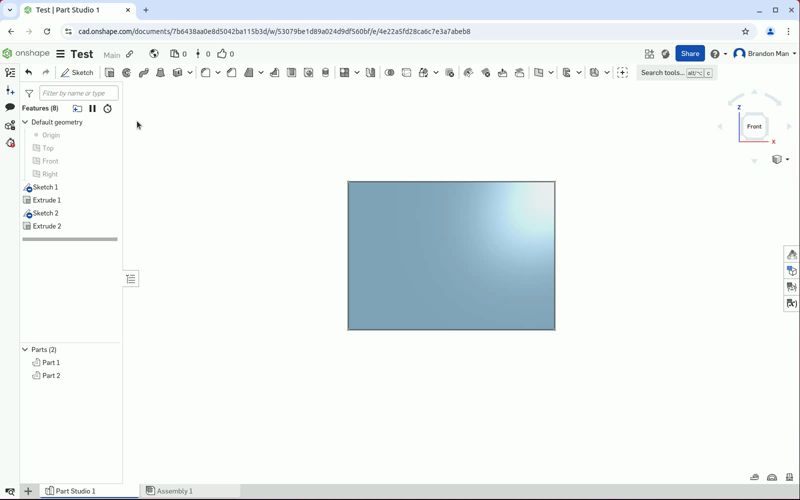
key(left, 2)
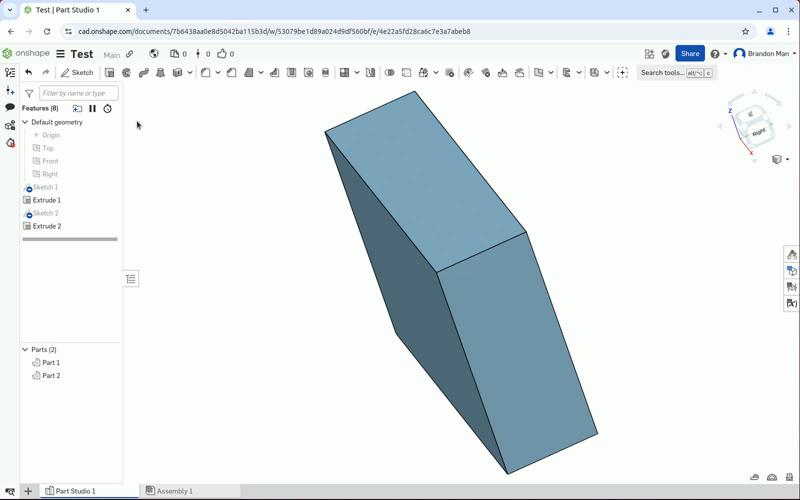
key(down, 2)
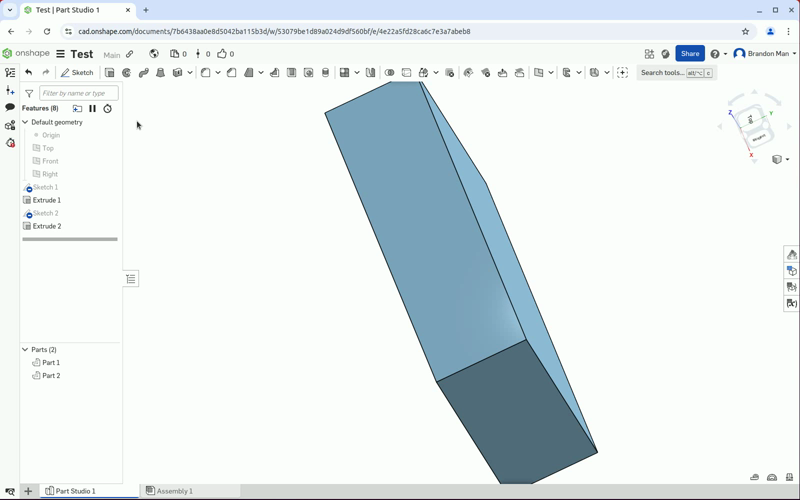
key(up, 2)
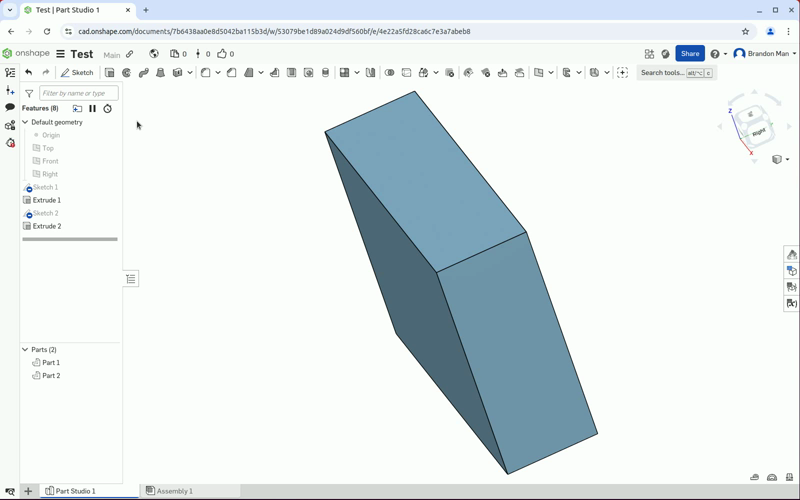
key(right, 2)
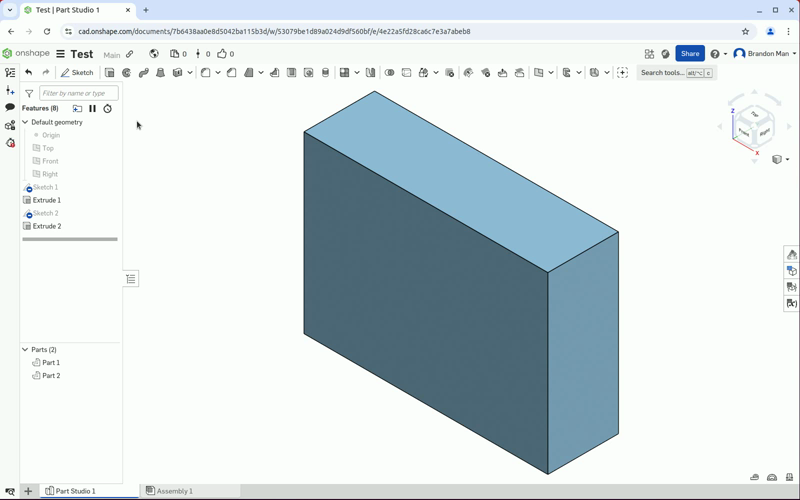
mouse_move(73, 189)
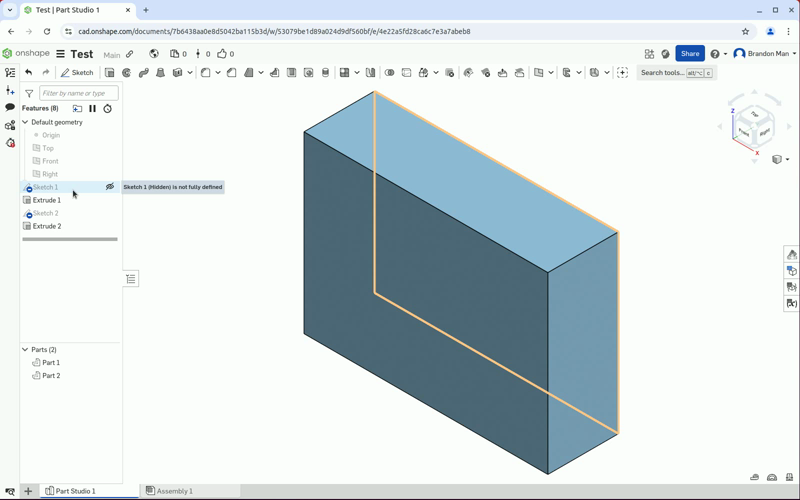
click(73, 189)